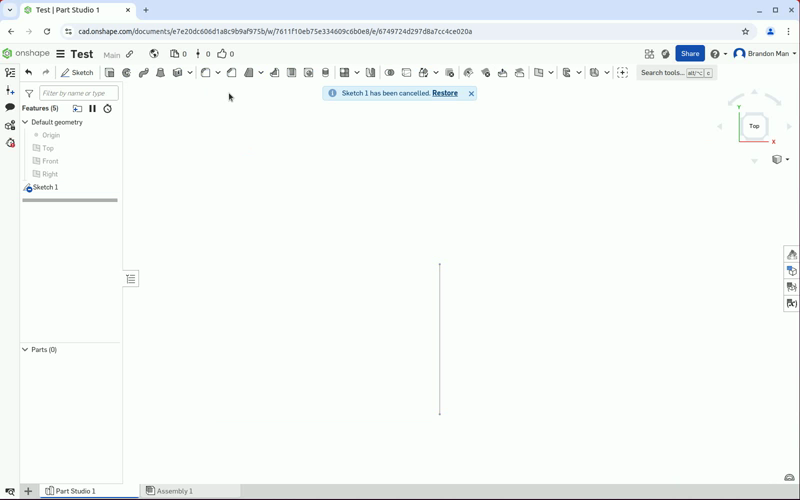
key(shift+h)
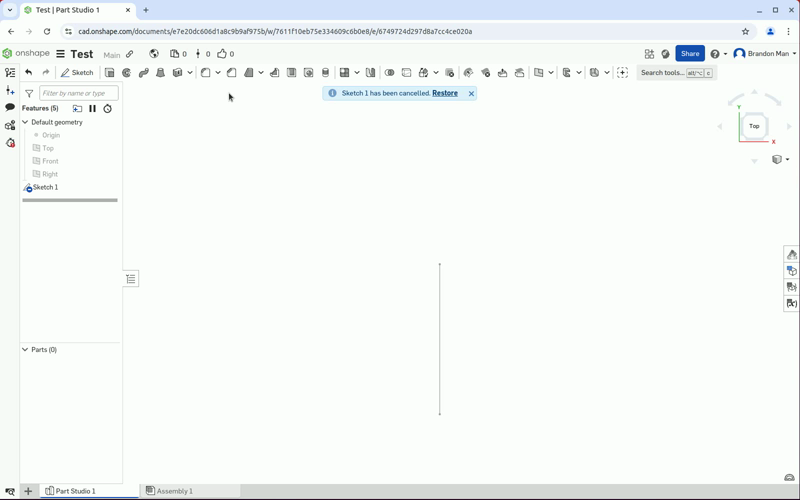
key(shift+s)
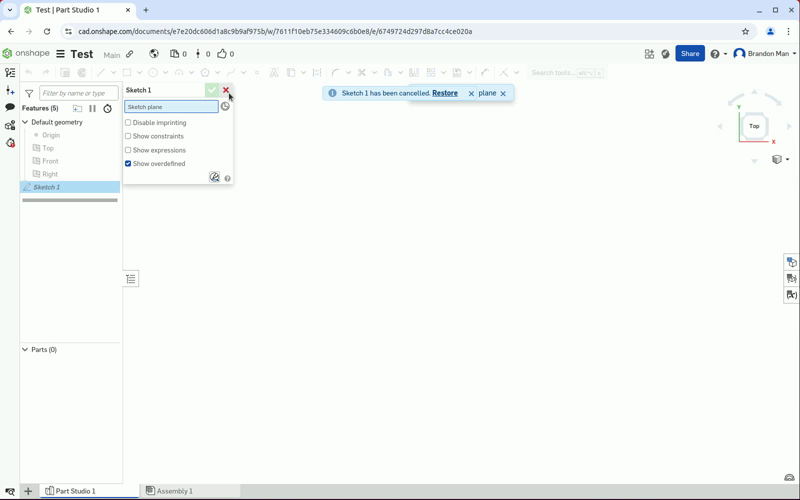
mouse_move(73, 150)
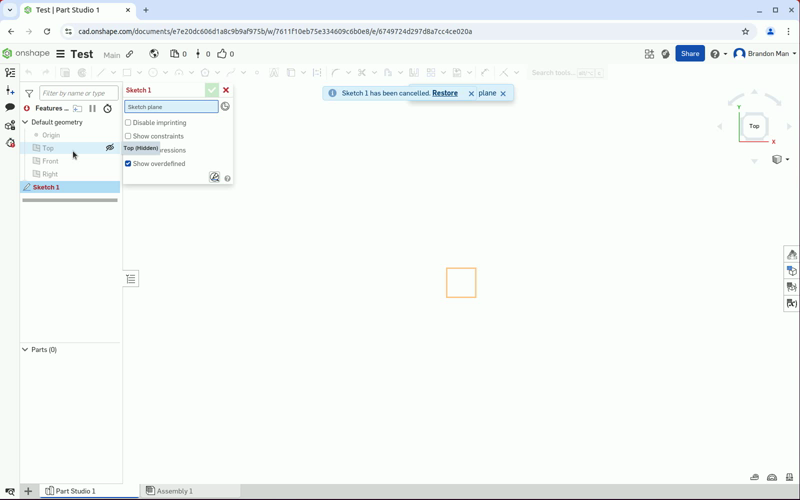
click(73, 150)
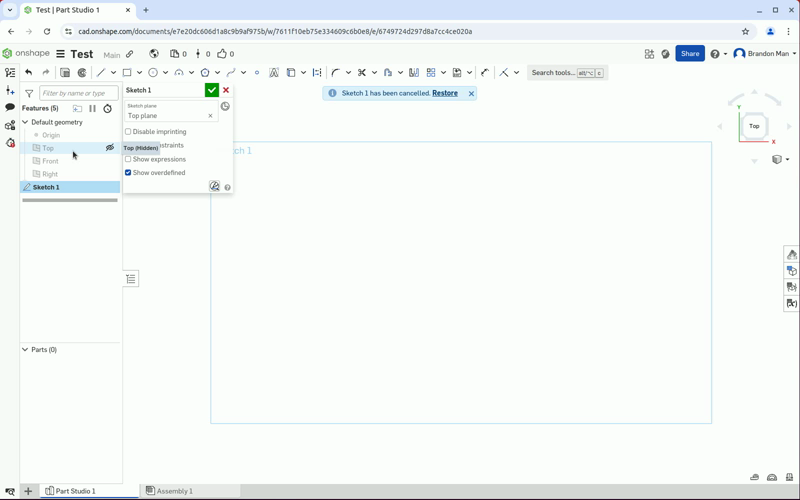
mouse_move(73, 352)
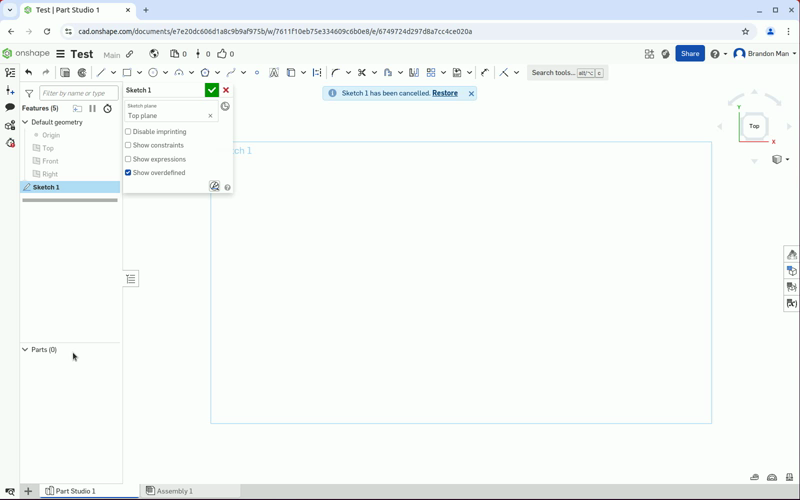
key(y)
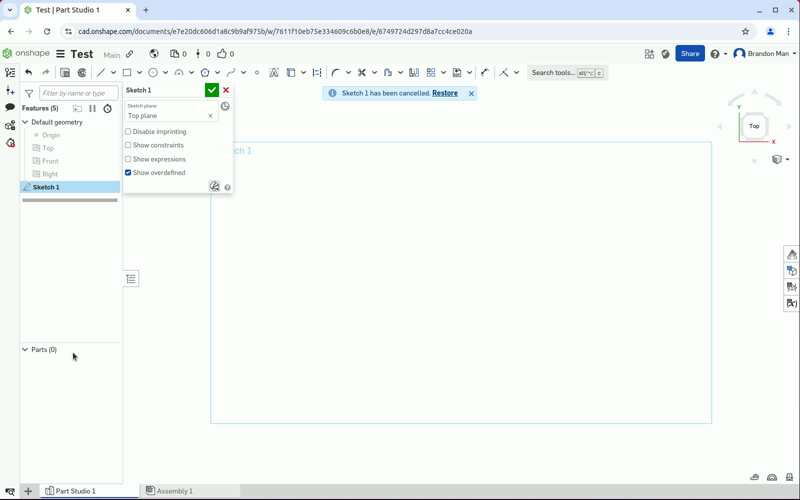
key(l)
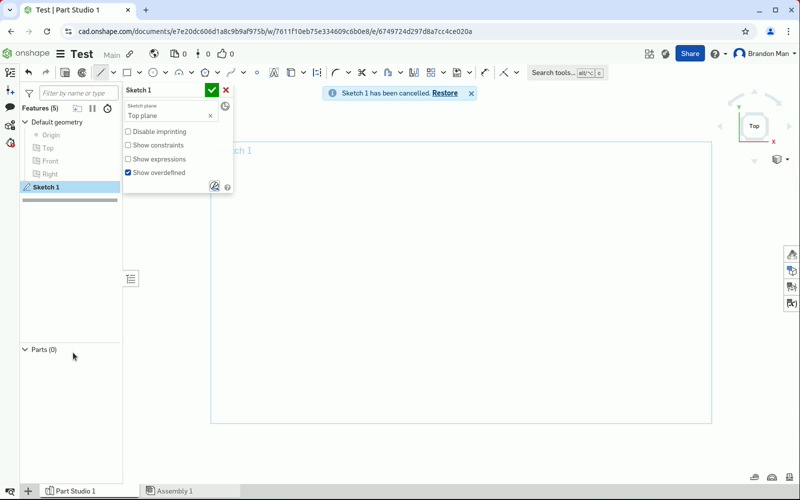
key_down(shift)
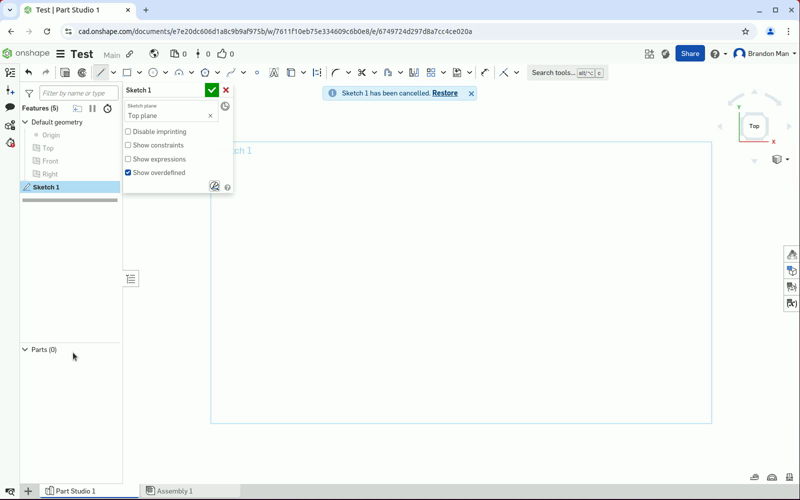
mouse_move(348, 395)
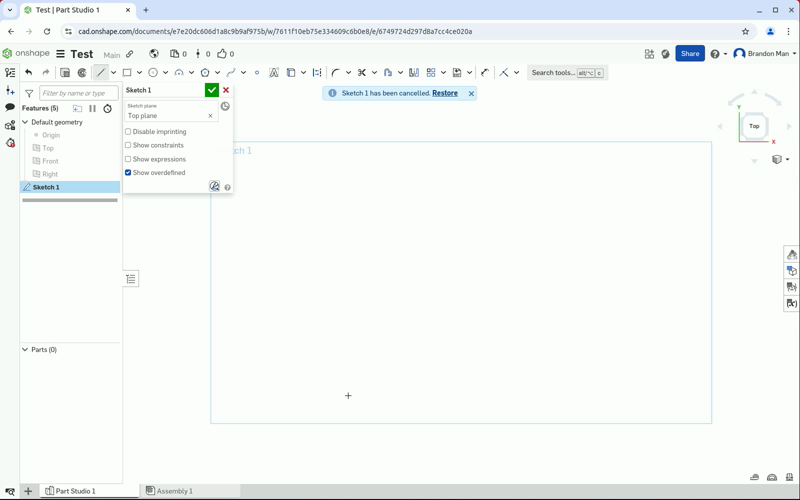
click(348, 395)
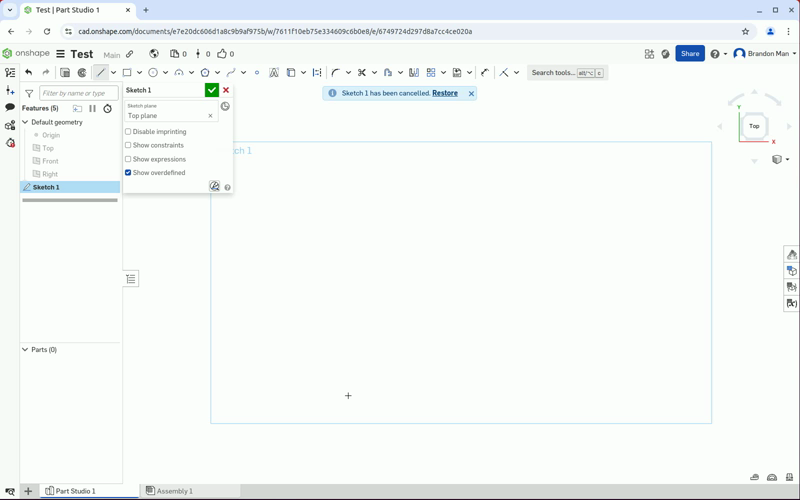
key_up(shift)
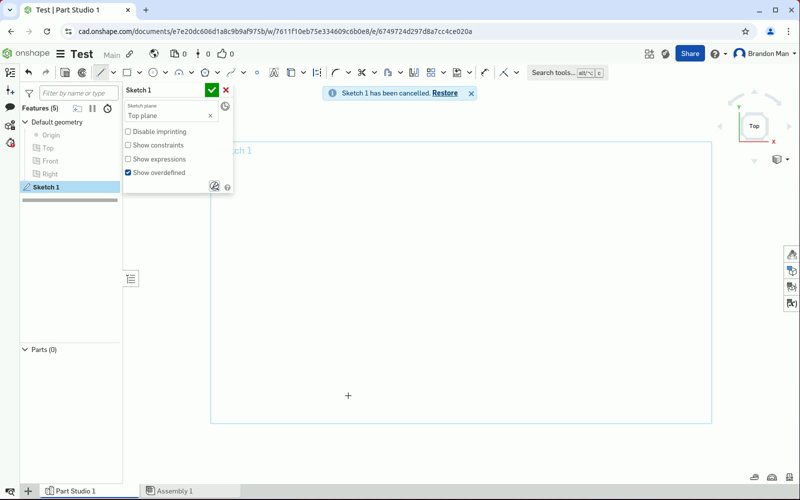
key_down(shift)
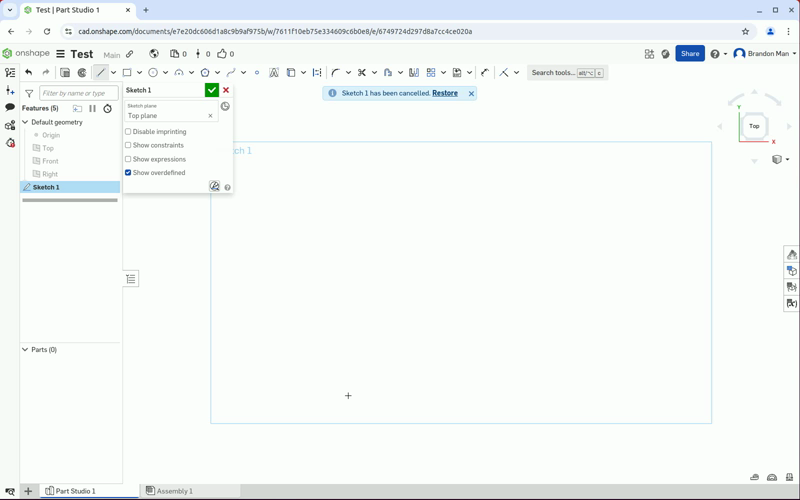
mouse_move(572, 395)
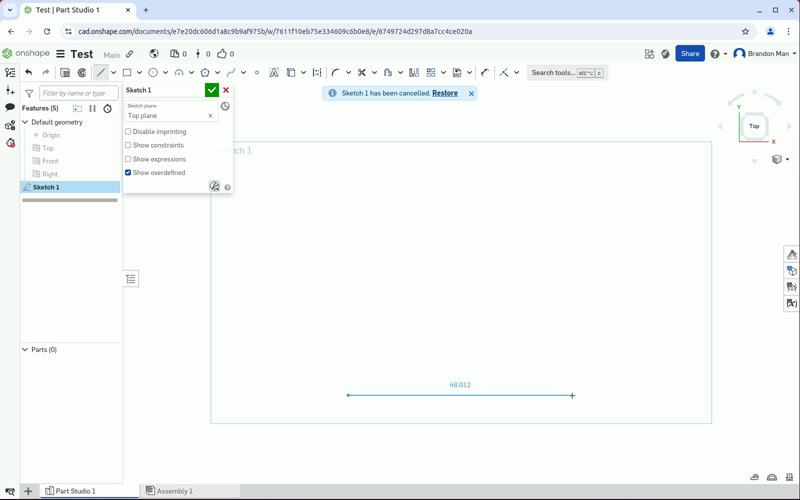
click(572, 395)
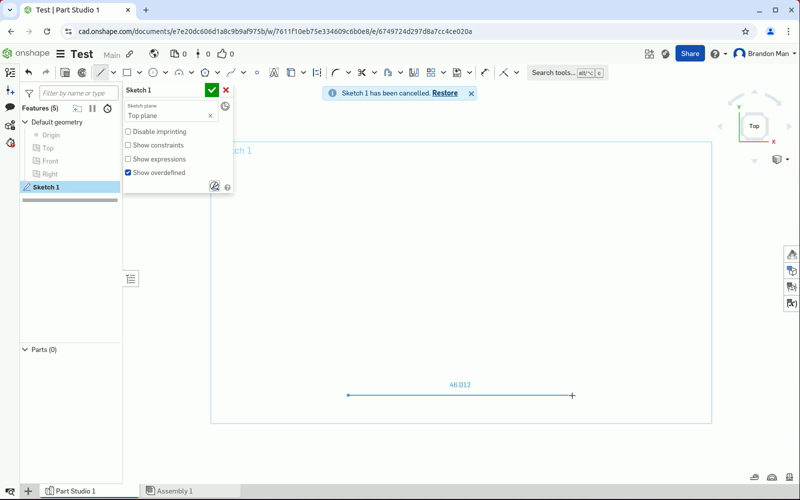
key_up(shift)
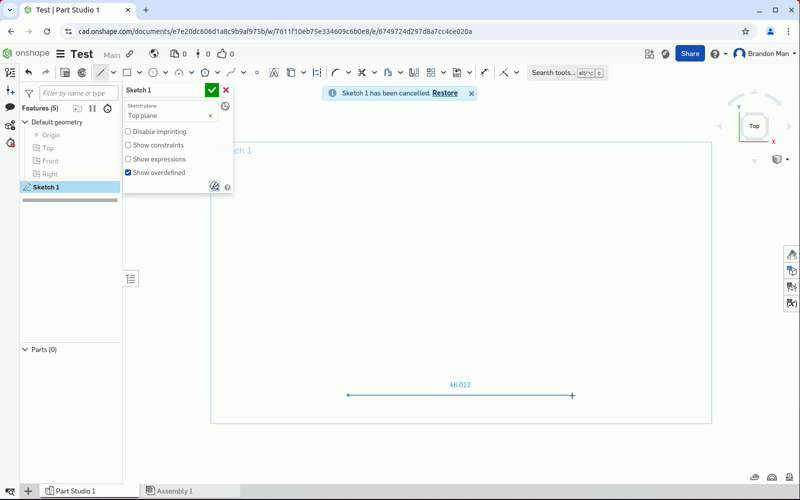
key_down(shift)
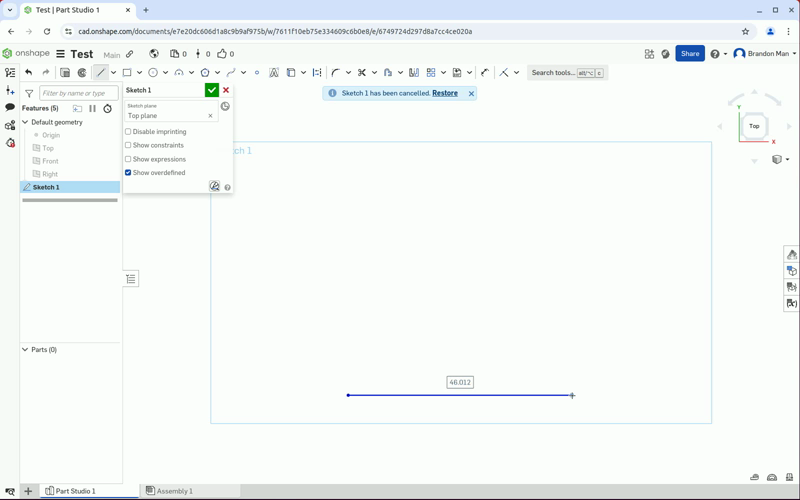
mouse_move(572, 171)
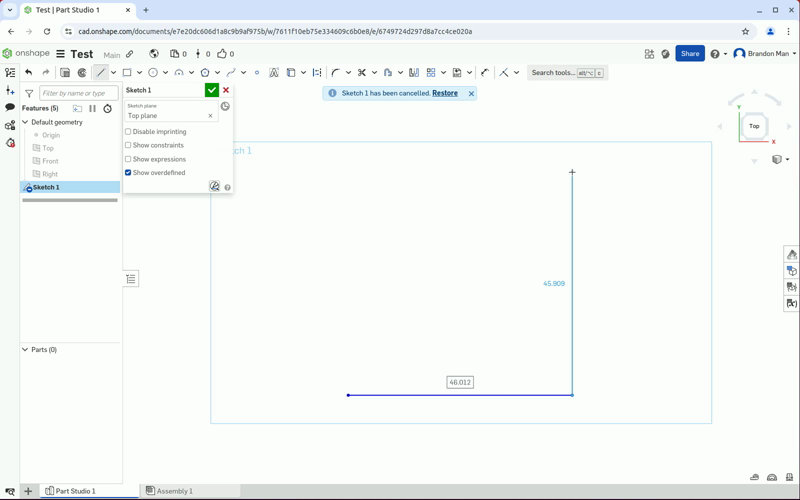
click(572, 171)
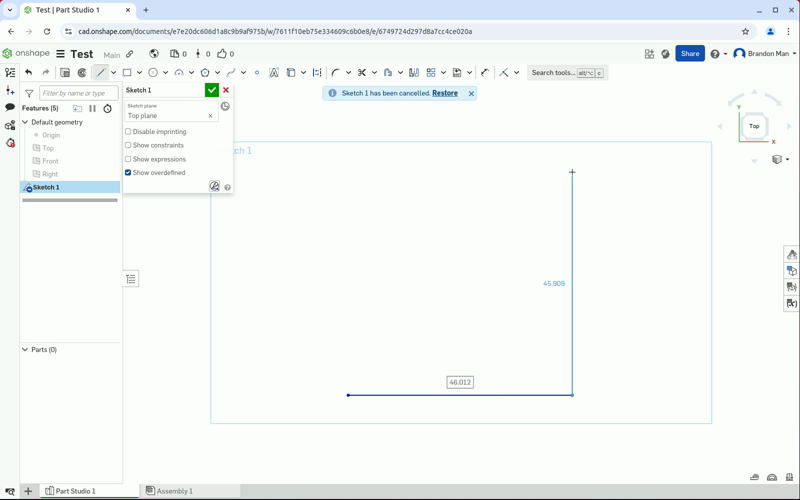
key_up(shift)
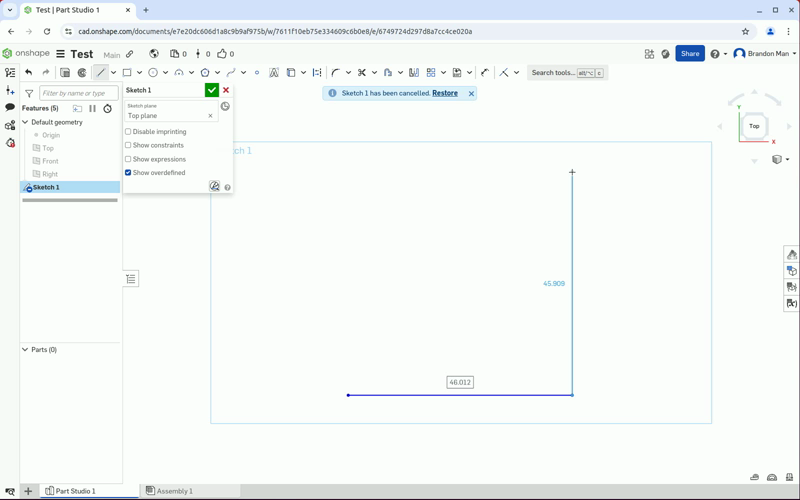
key_down(shift)
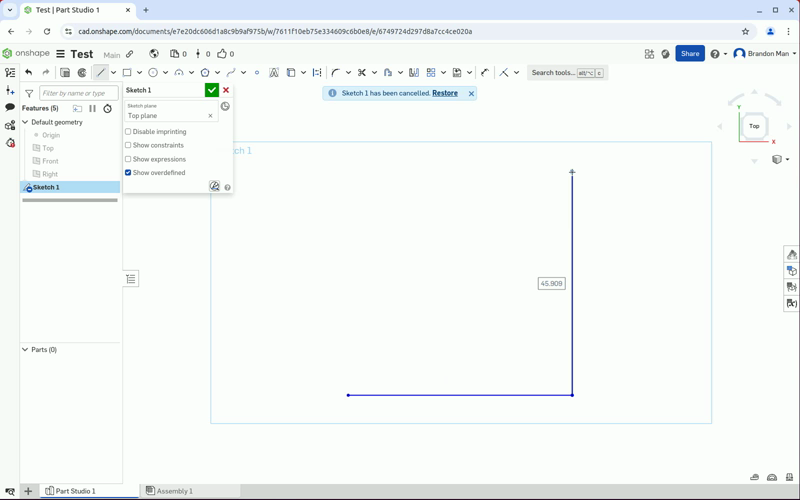
mouse_move(348, 171)
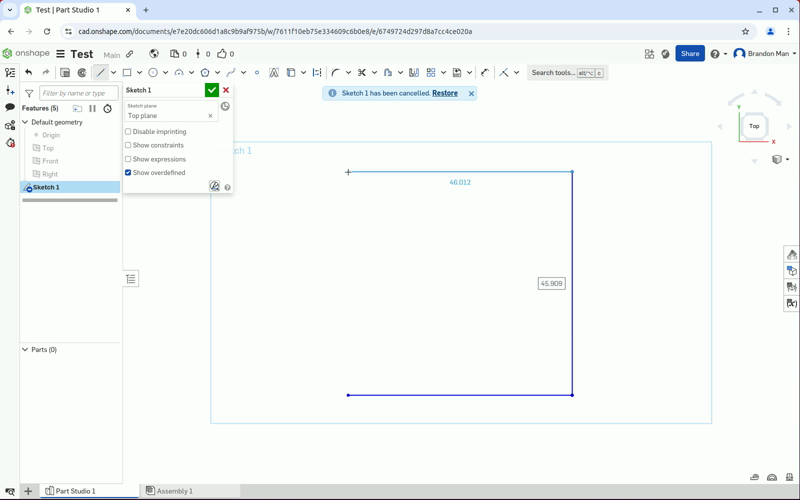
click(348, 171)
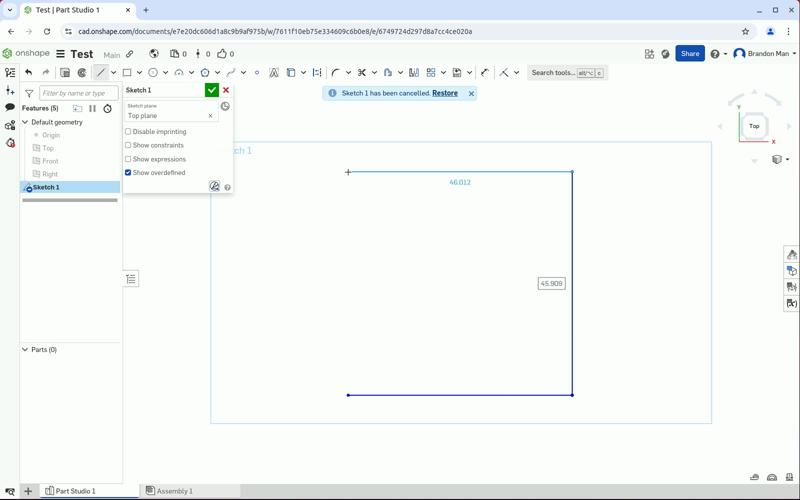
key_up(shift)
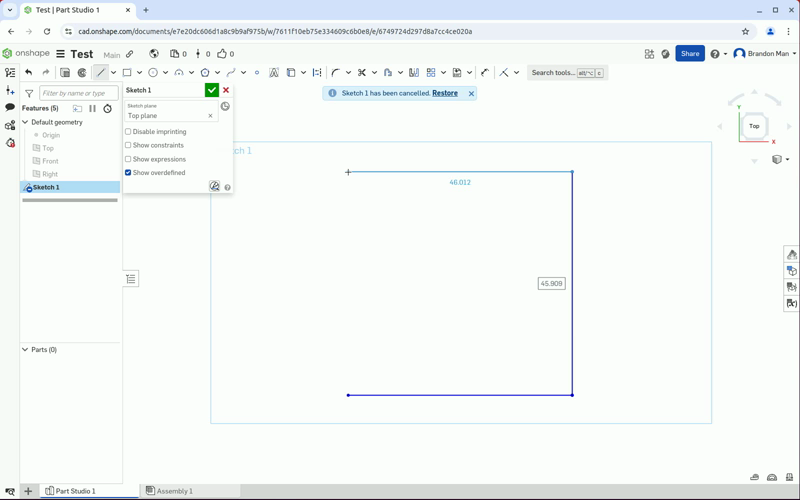
key_down(shift)
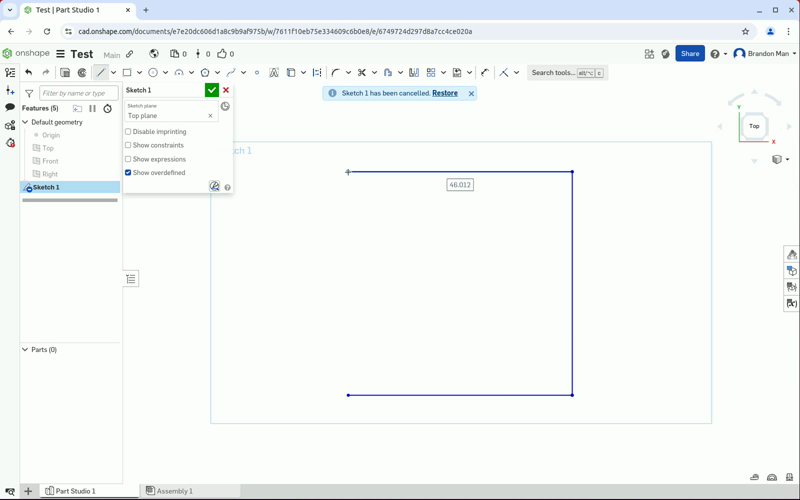
mouse_move(348, 395)
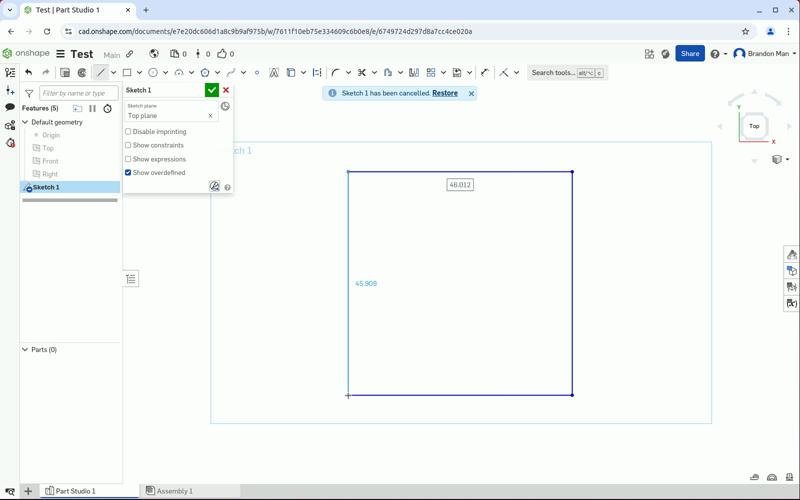
key_up(shift)
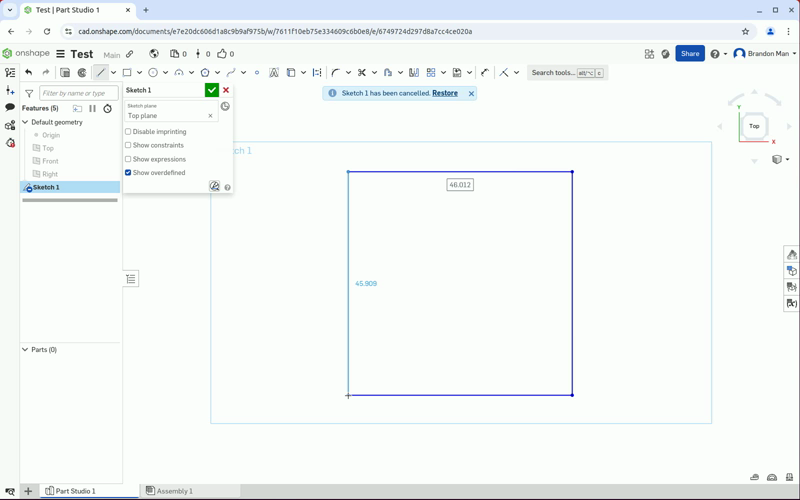
click(348, 395)
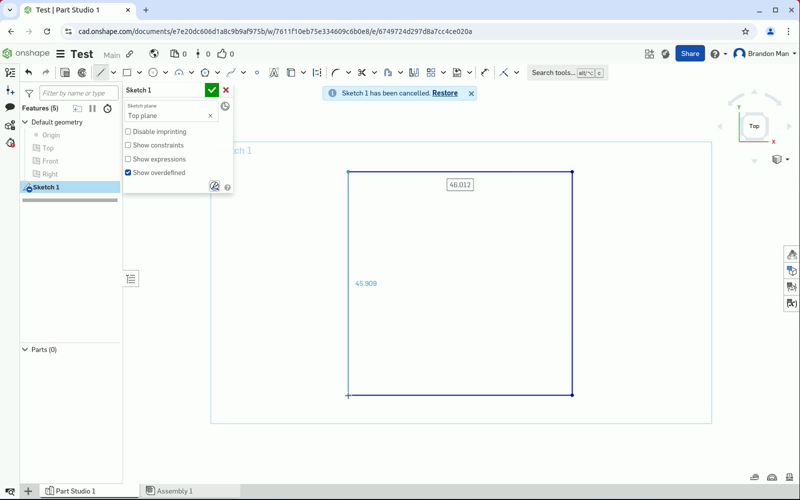
key(esc)
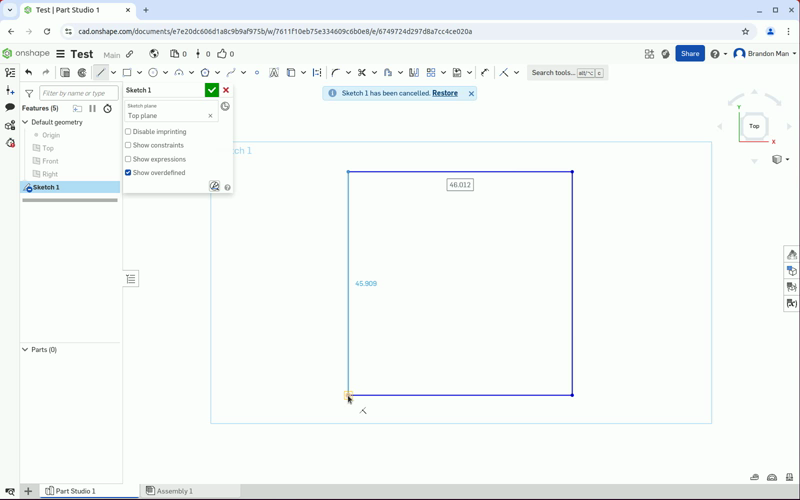
mouse_move(407, 257)
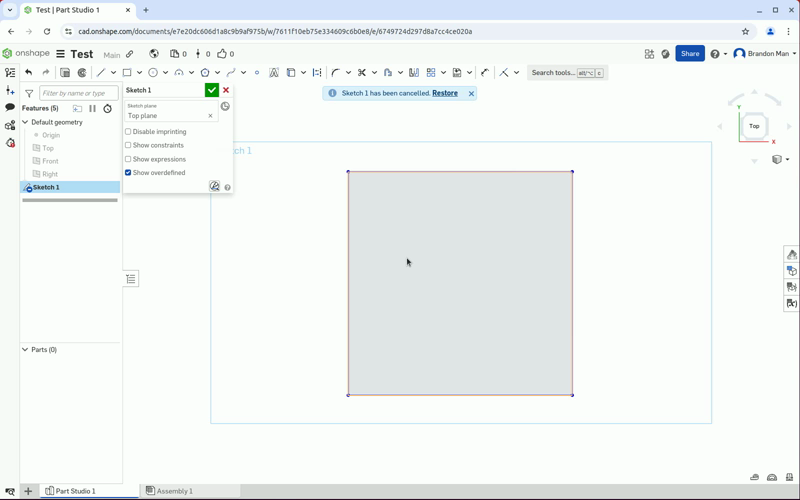
click(407, 257)
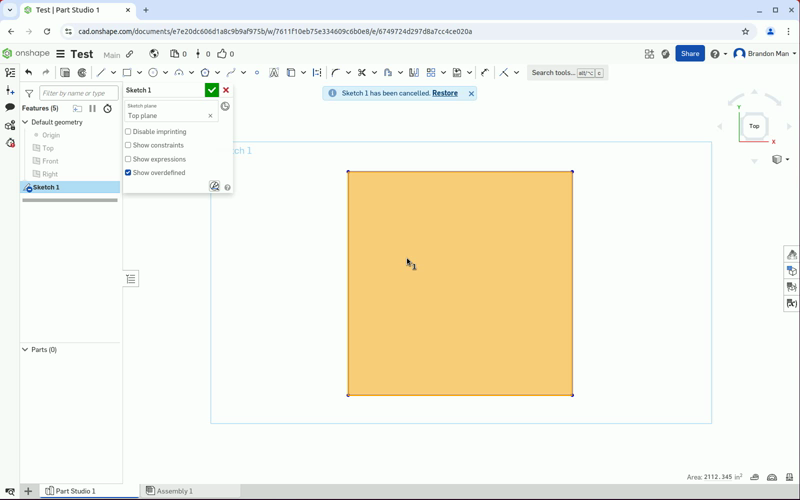
mouse_move(73, 352)
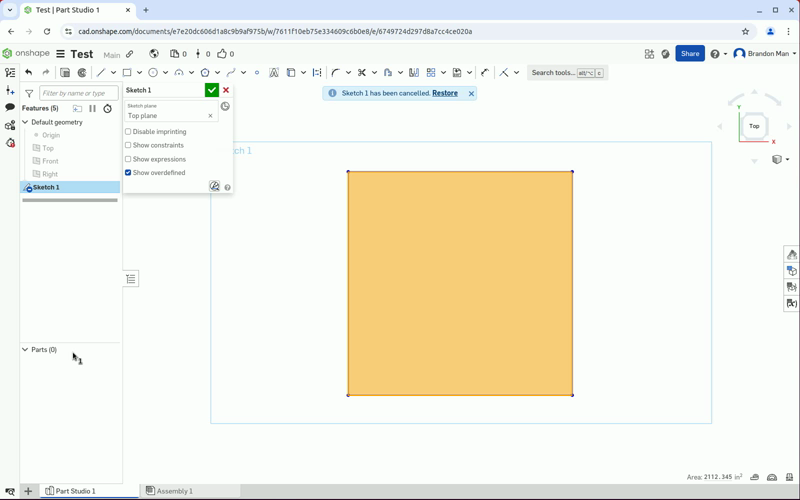
key(shift+y)
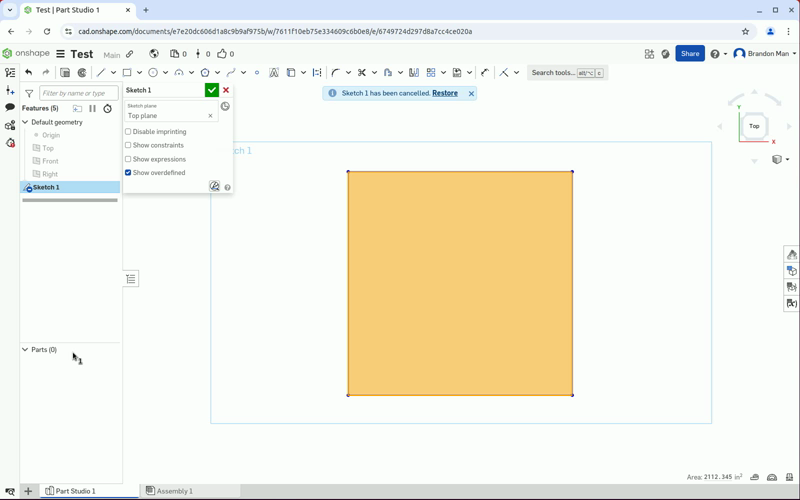
key(shift+e)
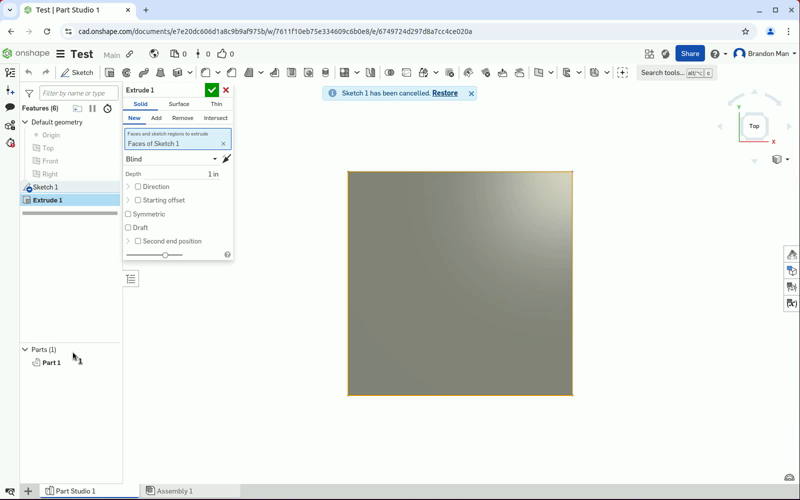
mouse_move(143, 106)
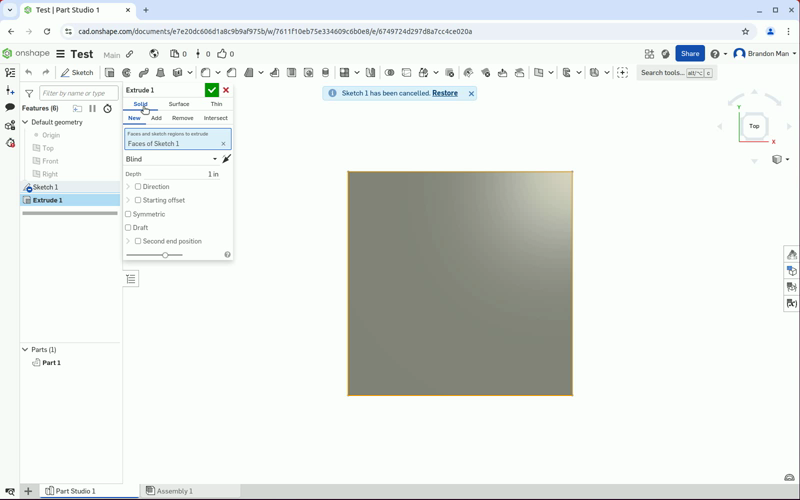
click(143, 106)
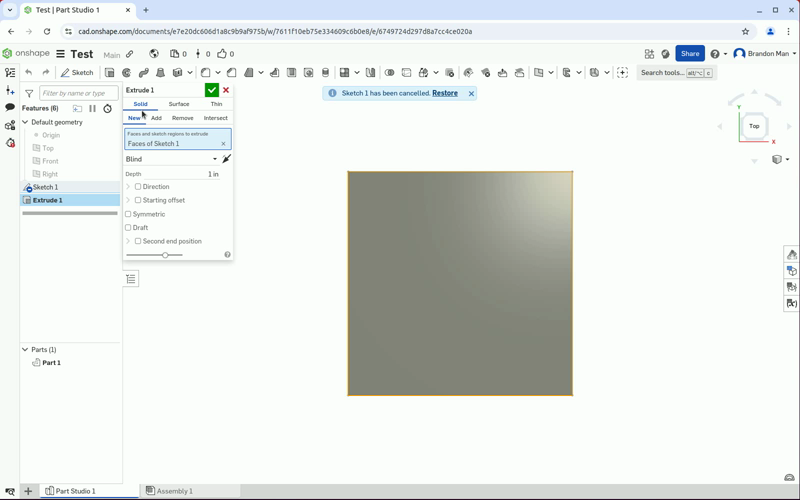
mouse_move(137, 120)
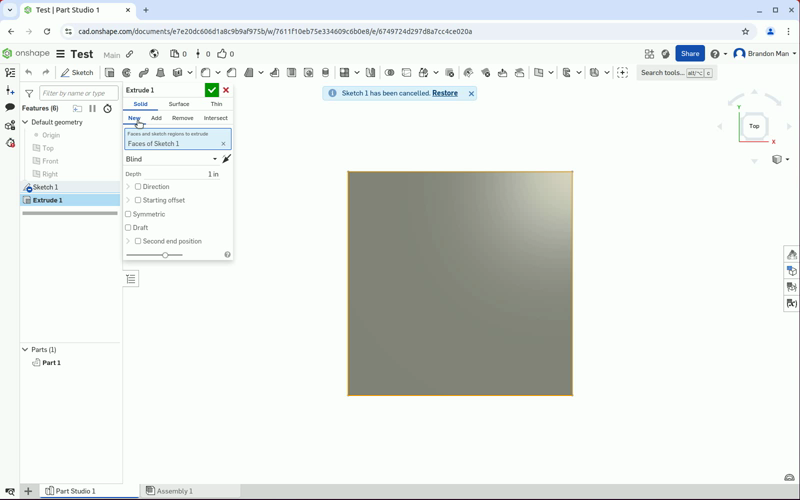
click(137, 120)
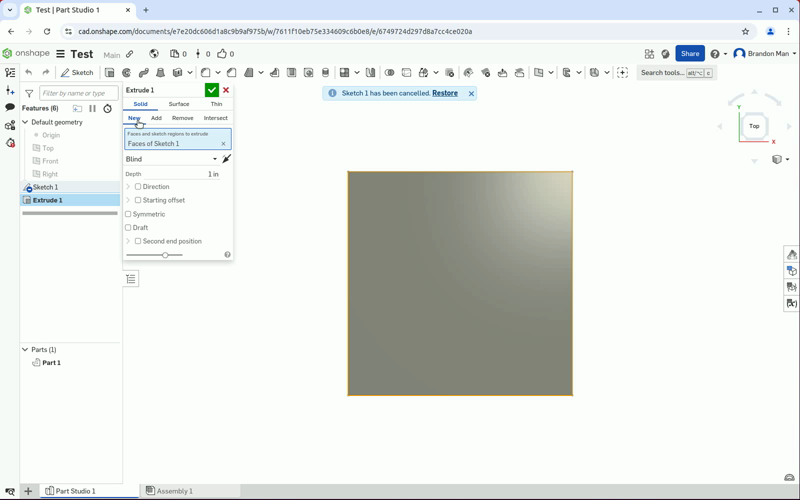
key(tab, 4)
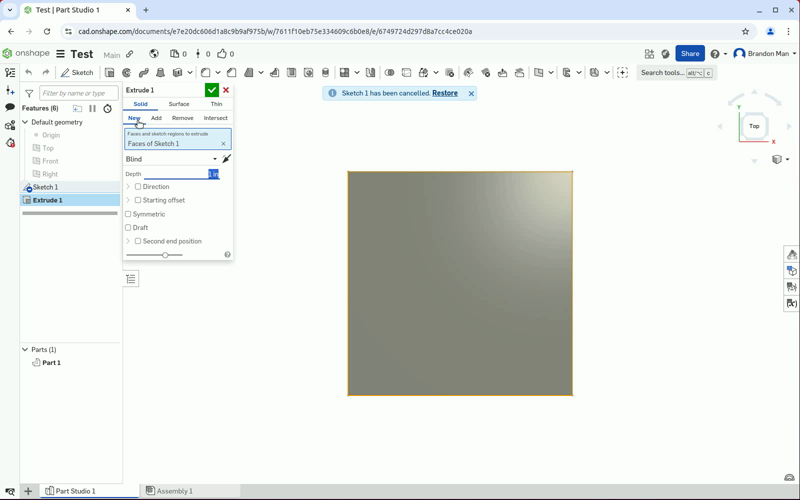
text(4.574)
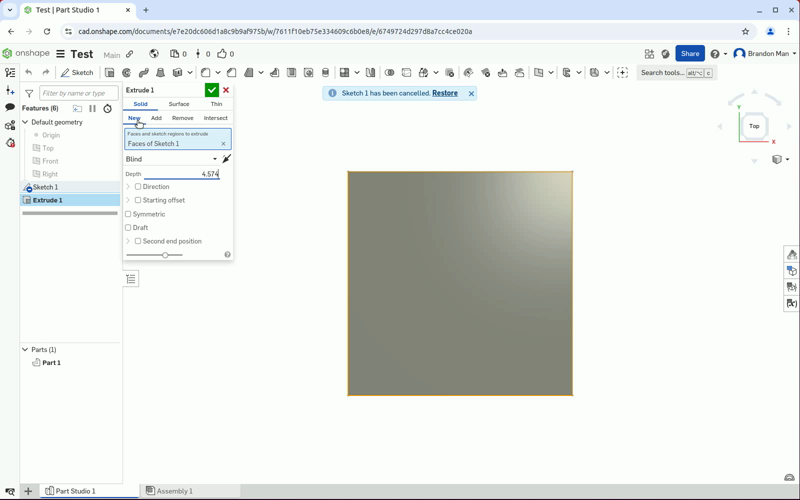
key(enter)
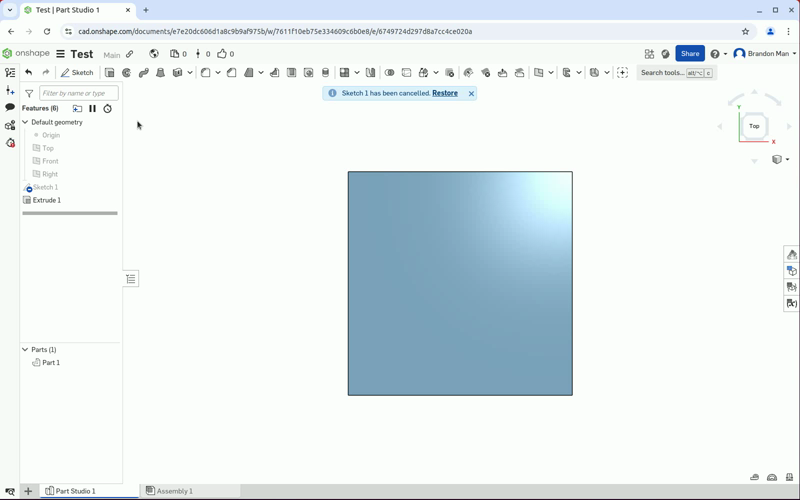
key(shift+h)
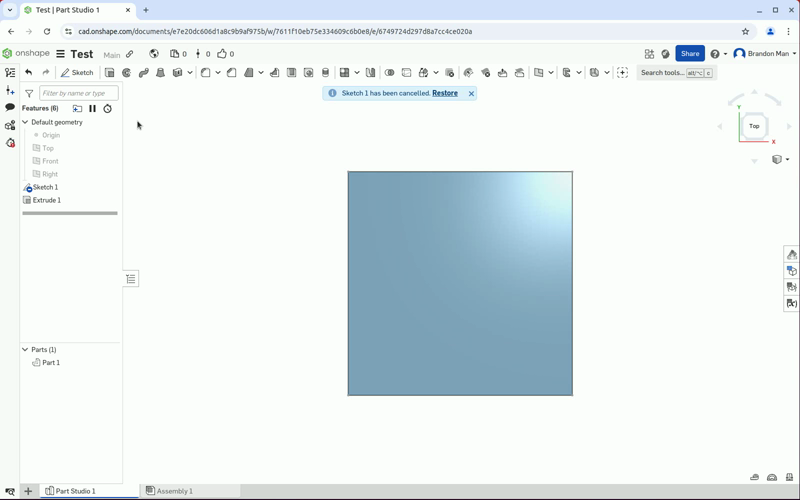
key(shift+h)
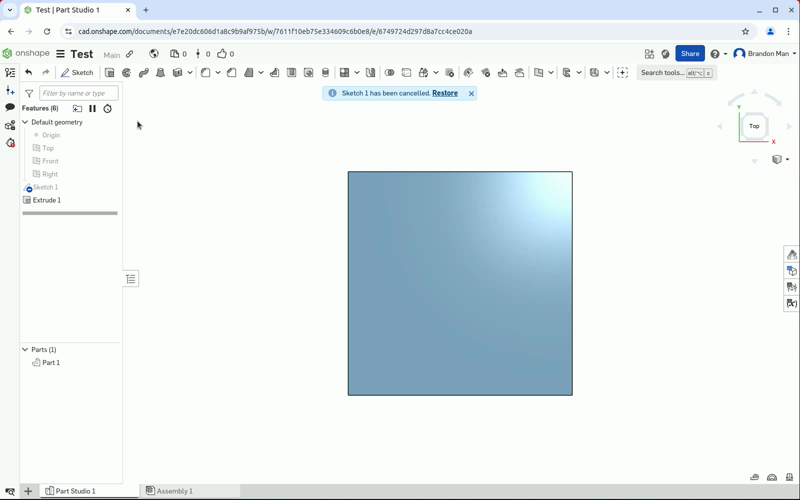
mouse_move(73, 189)
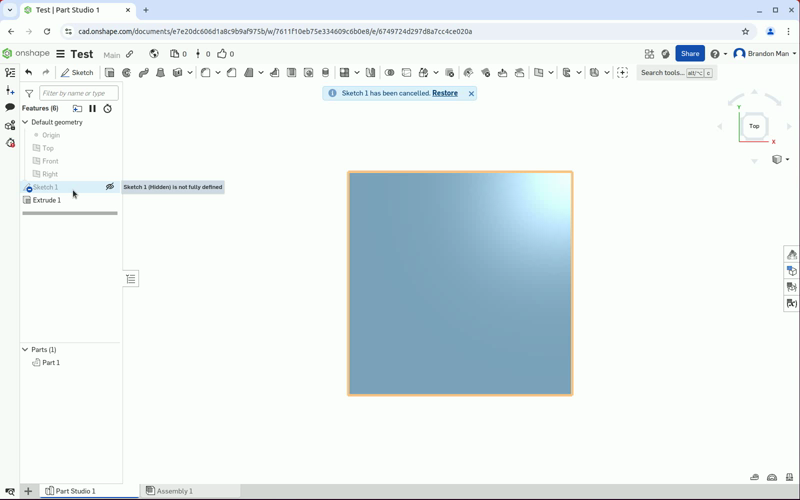
click(73, 189)
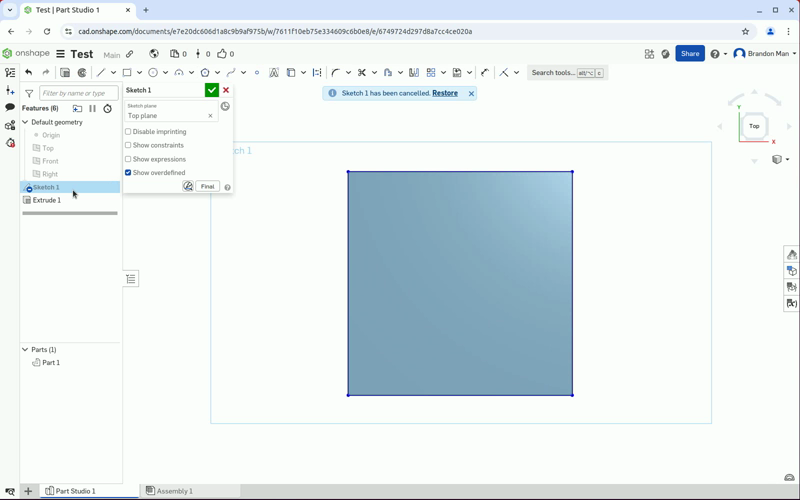
mouse_move(229, 92)
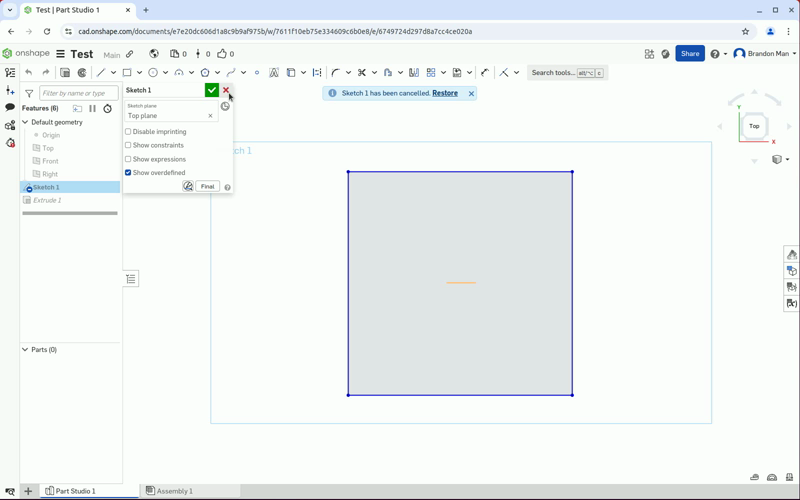
click(229, 92)
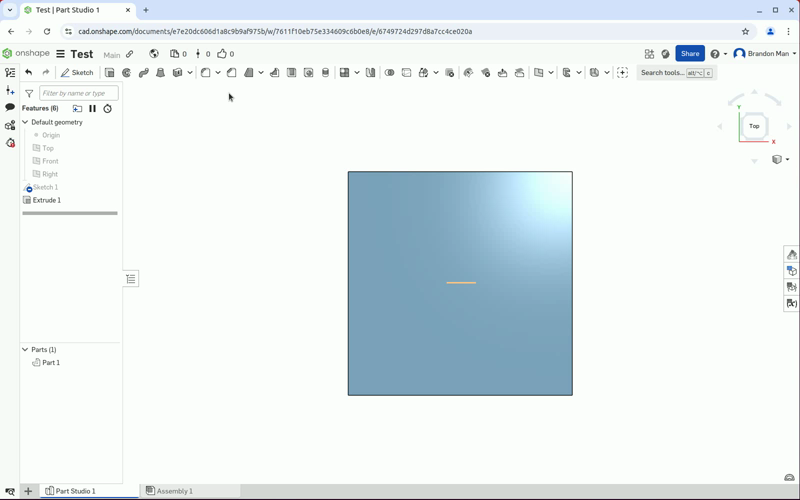
mouse_move(541, 75)
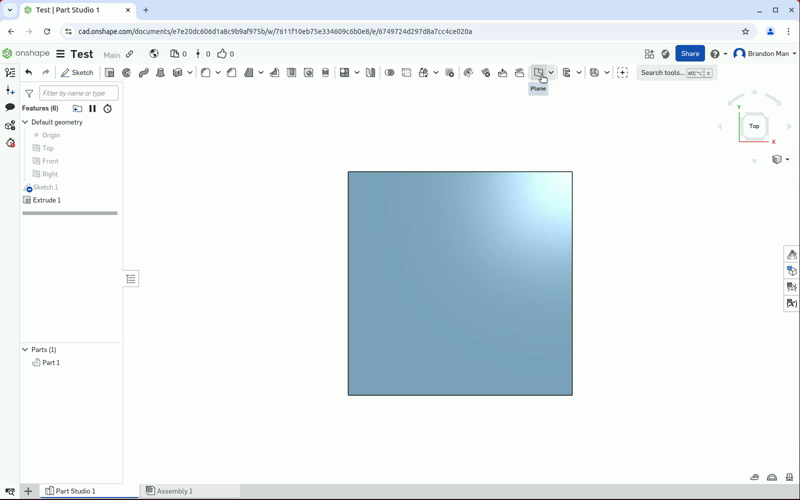
click(541, 75)
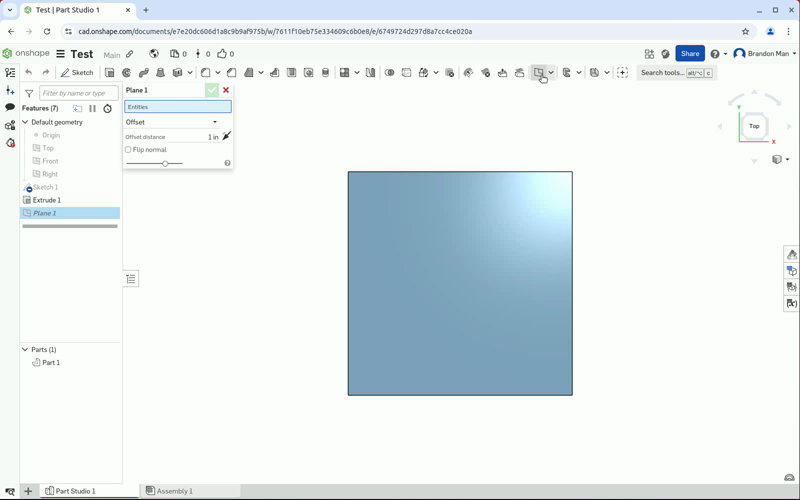
mouse_move(73, 150)
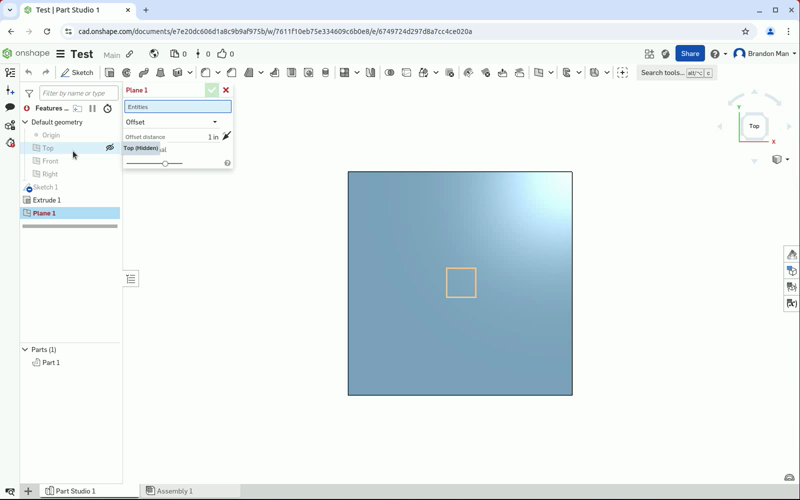
click(73, 150)
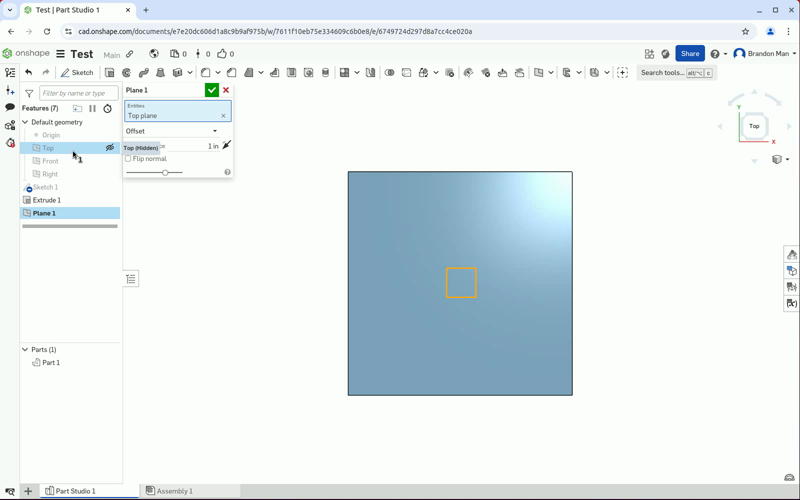
key(tab, 2)
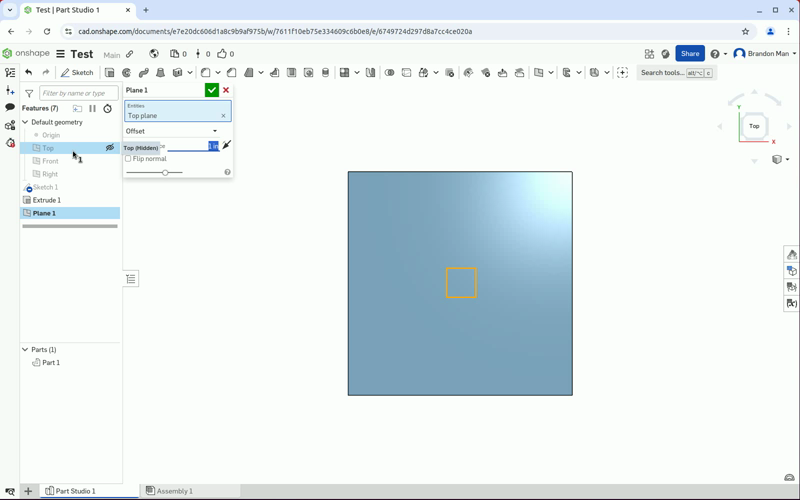
text(4.56)
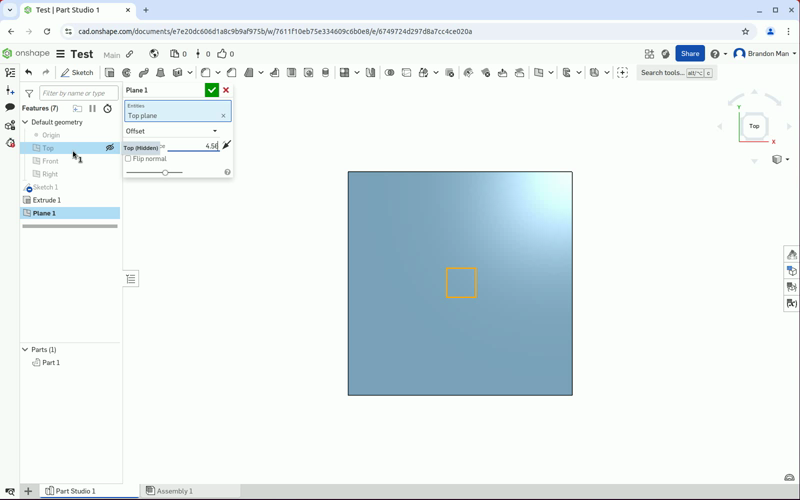
key(enter, 2)
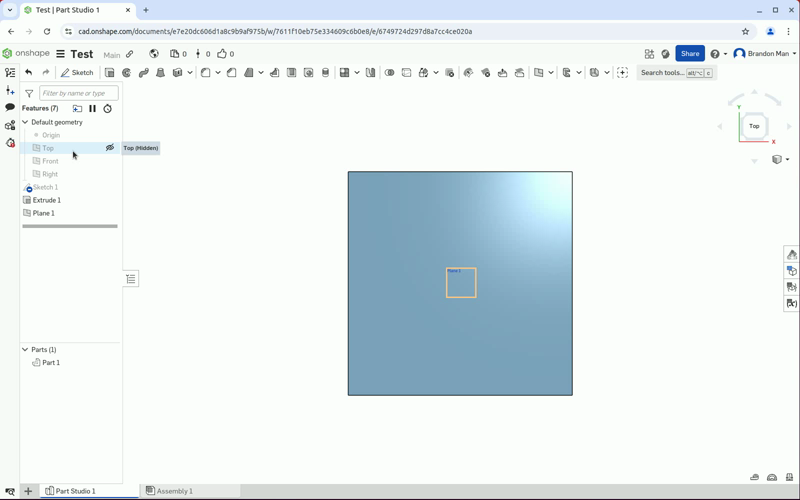
key(shift+s)
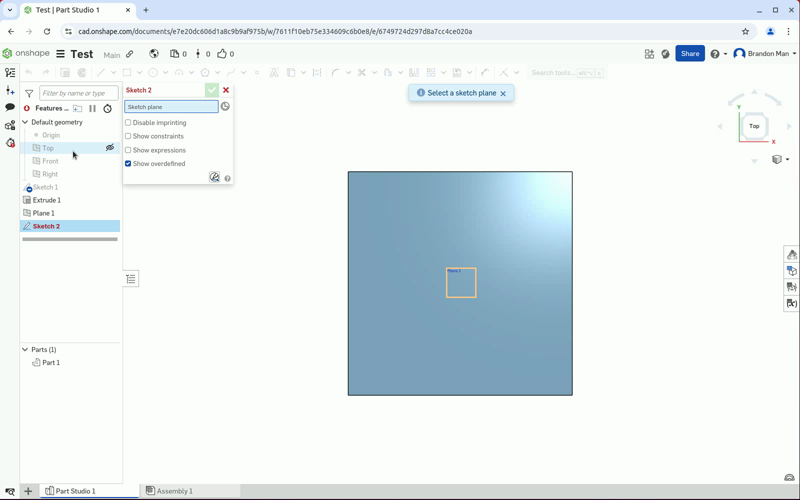
mouse_move(73, 215)
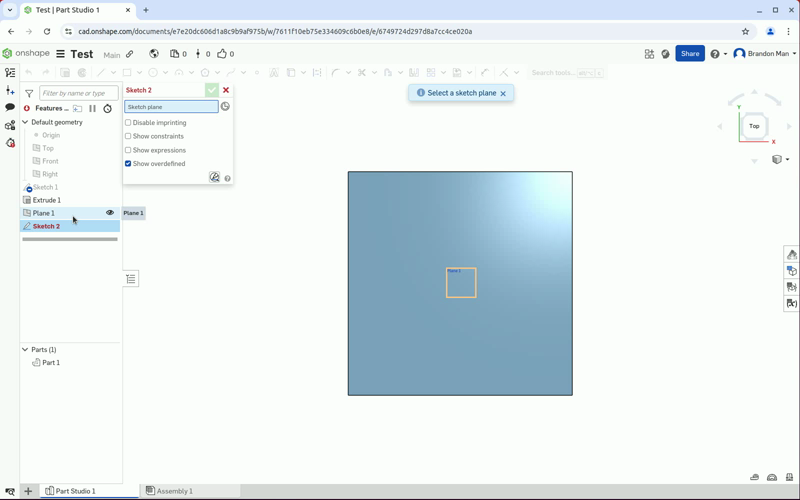
click(73, 215)
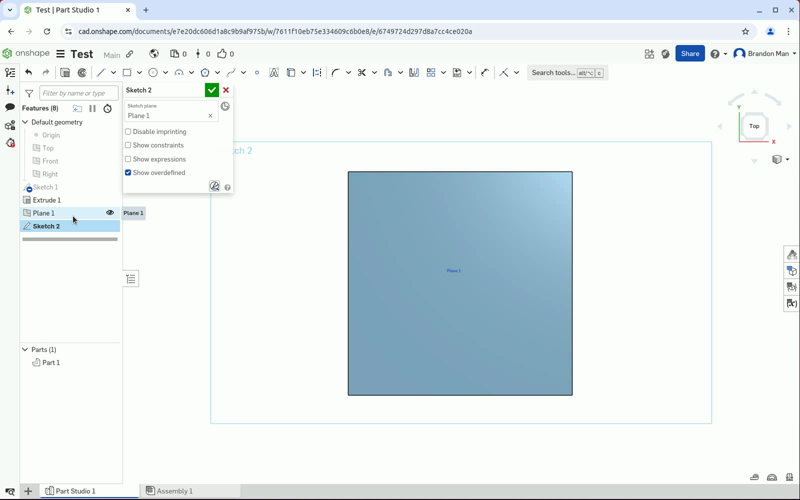
mouse_move(73, 352)
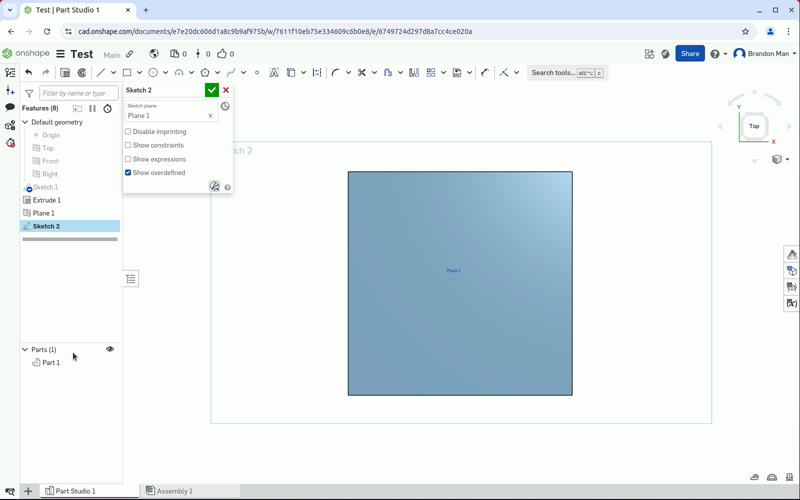
key(y)
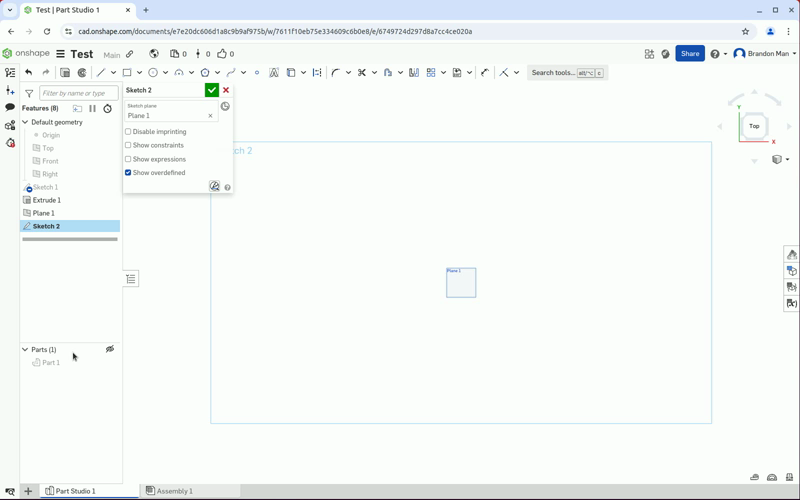
key(l)
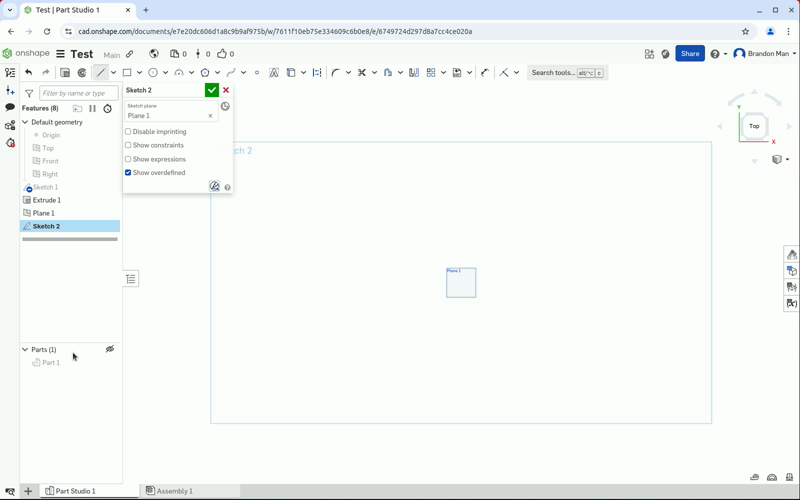
key_down(shift)
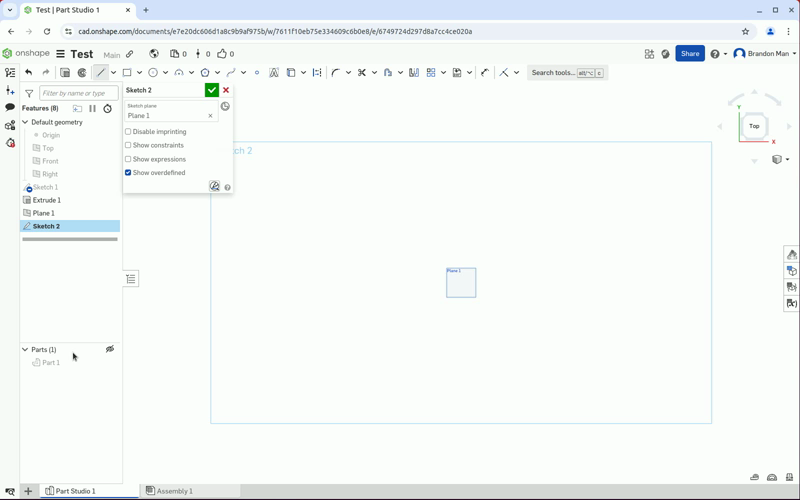
mouse_move(474, 305)
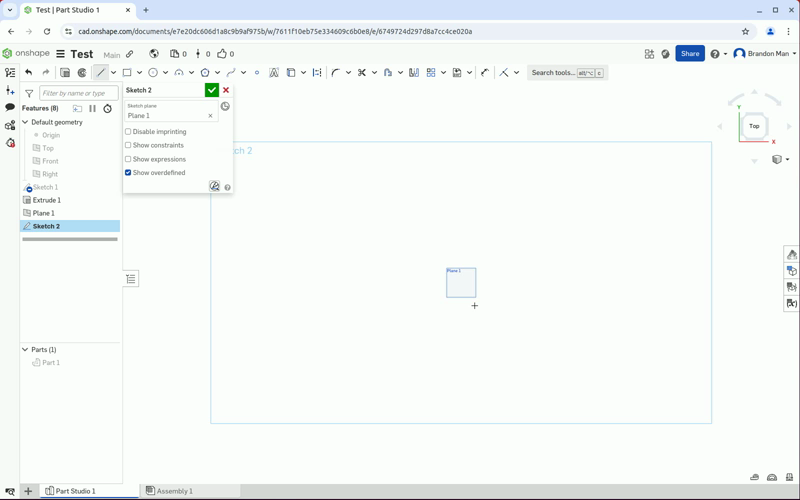
click(474, 305)
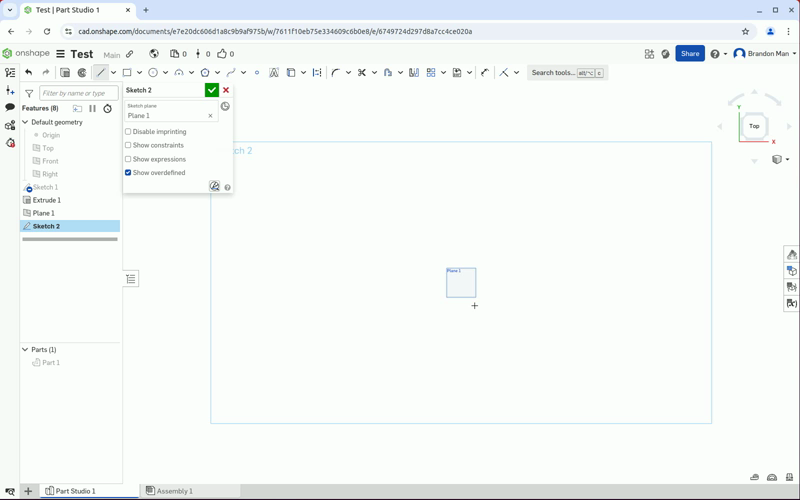
key_up(shift)
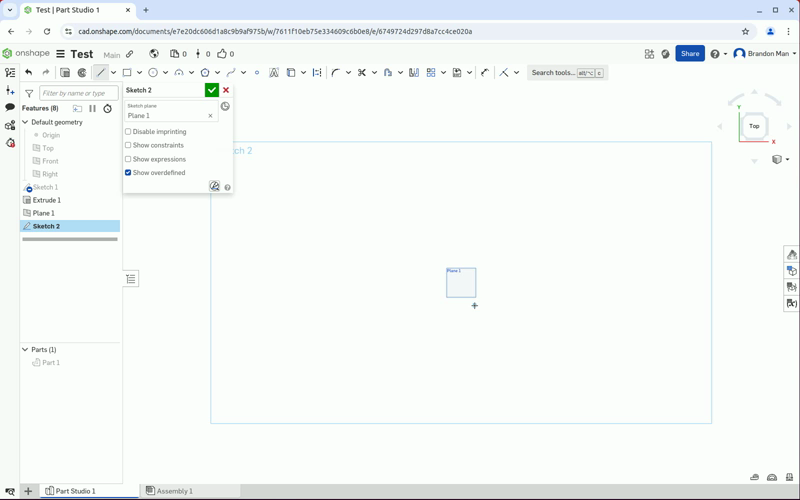
key_down(shift)
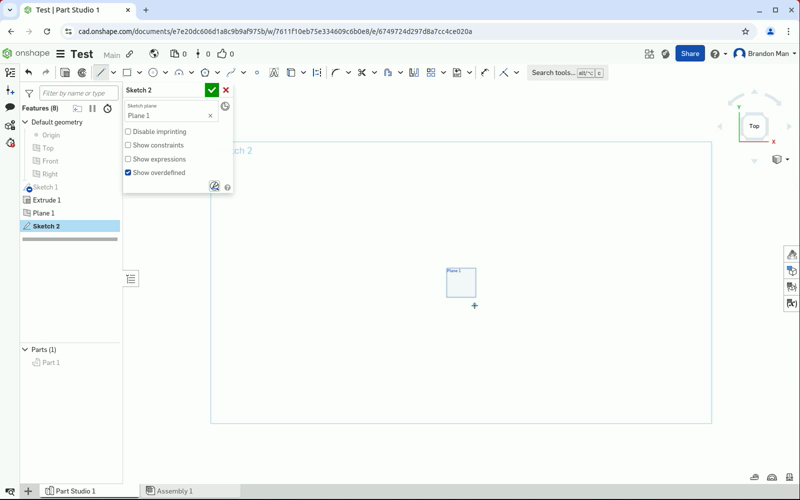
mouse_move(504, 305)
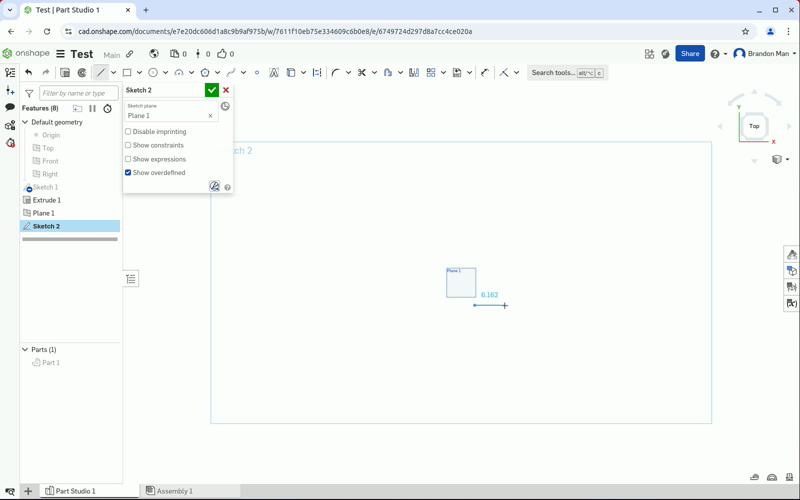
mouse_move(520, 305)
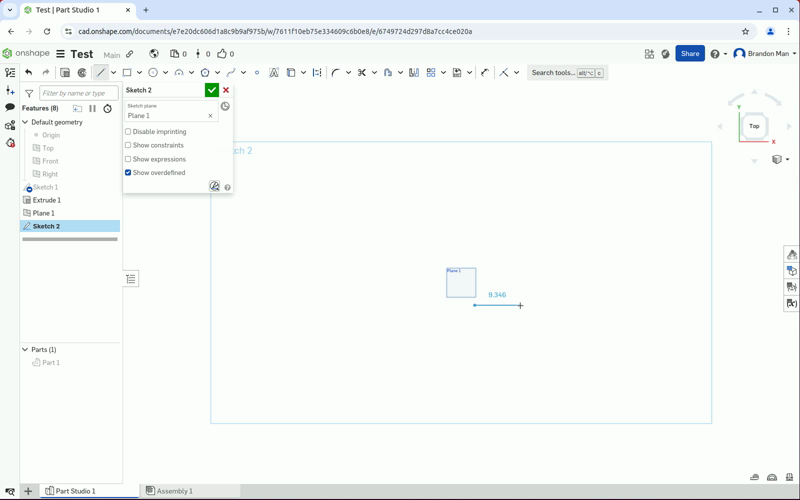
click(520, 305)
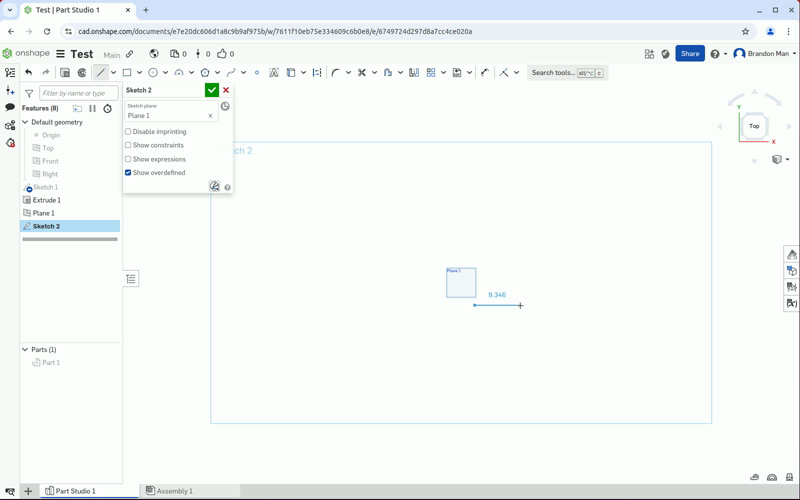
key_up(shift)
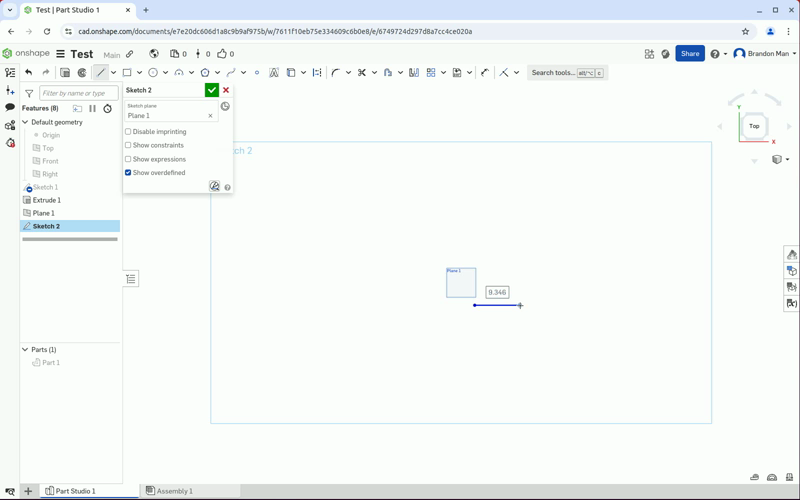
key_down(shift)
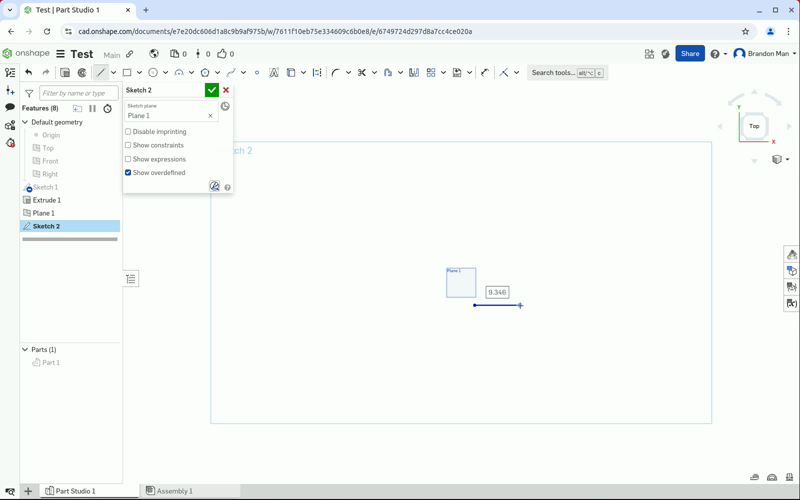
mouse_move(550, 305)
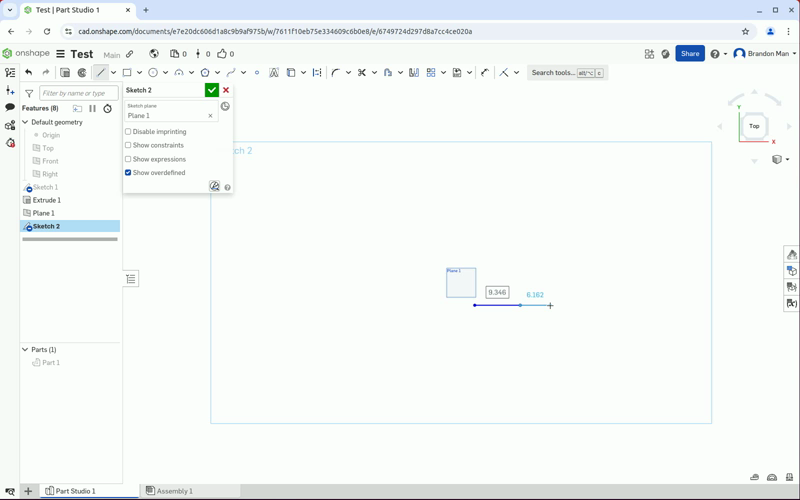
mouse_move(520, 259)
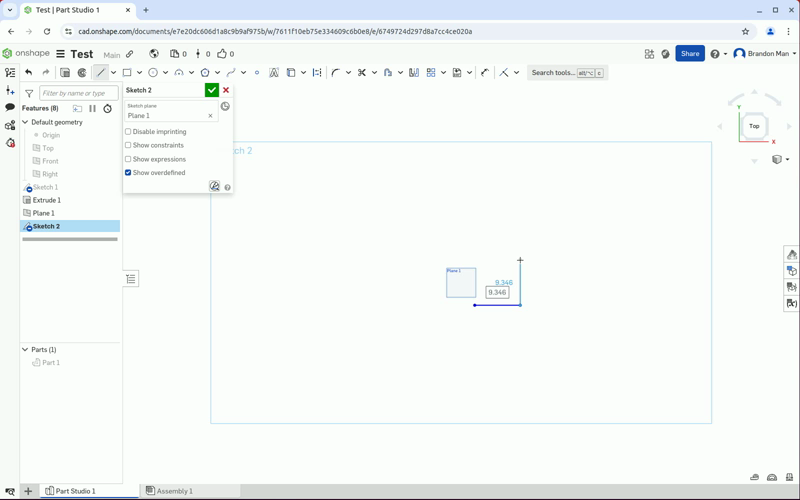
click(520, 259)
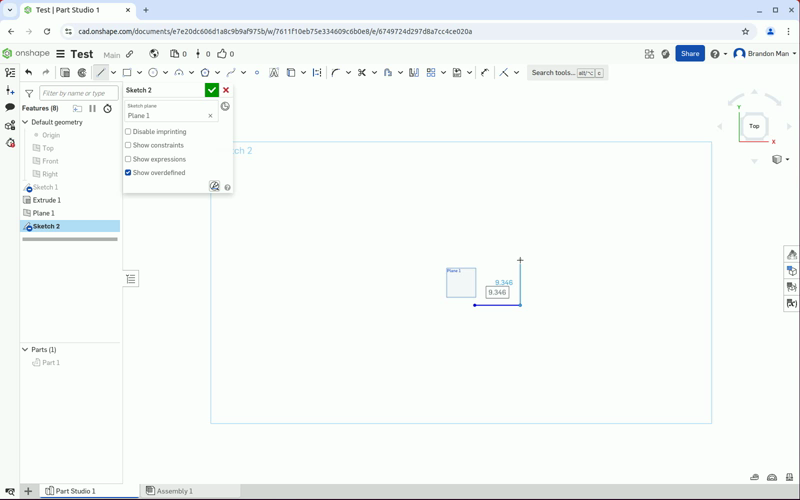
key_up(shift)
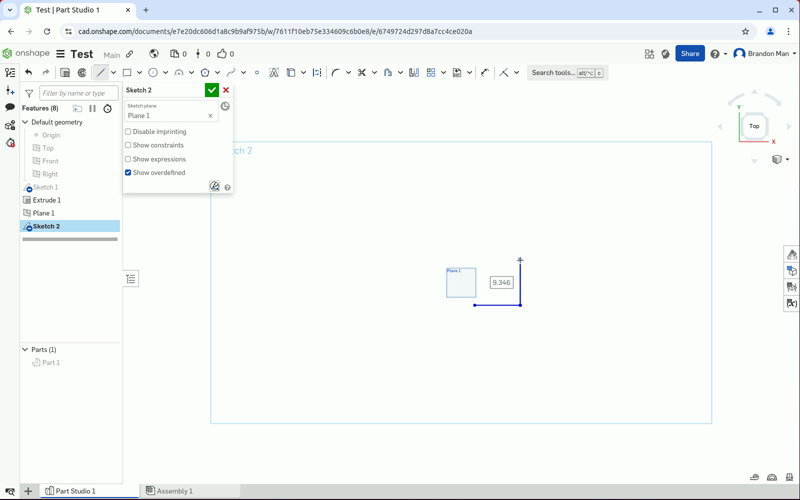
key_down(shift)
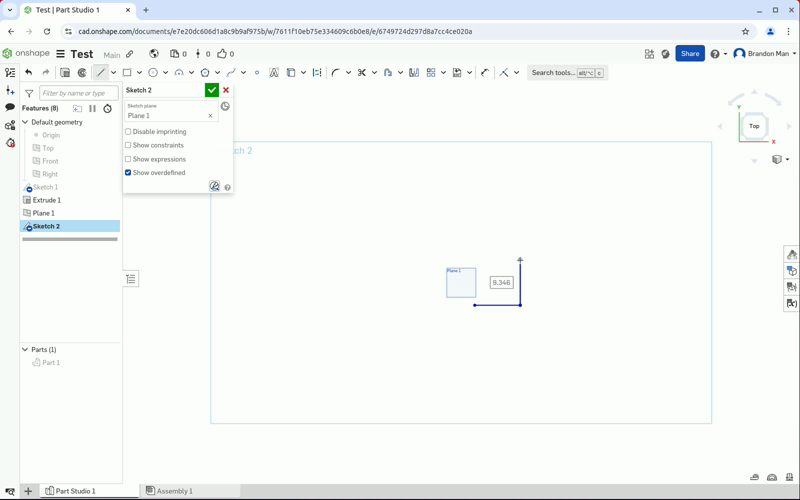
mouse_move(550, 259)
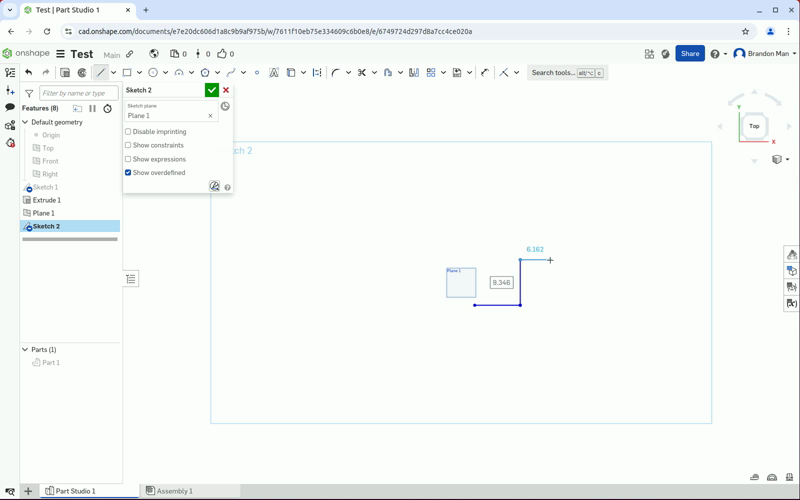
mouse_move(474, 259)
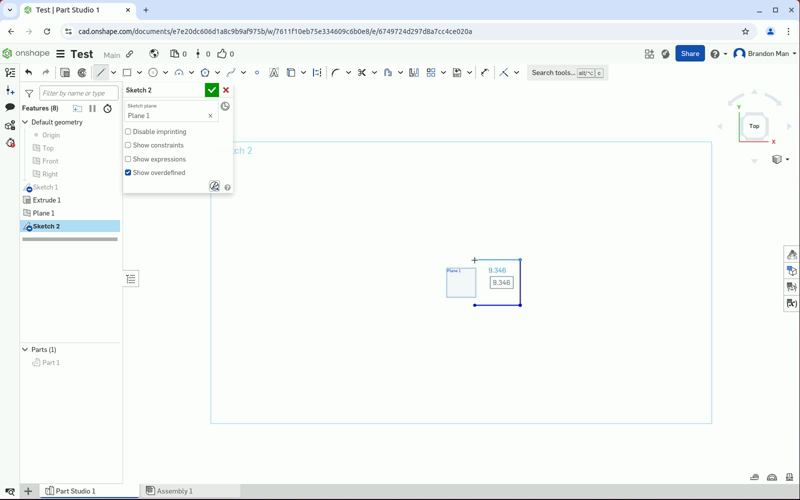
click(474, 259)
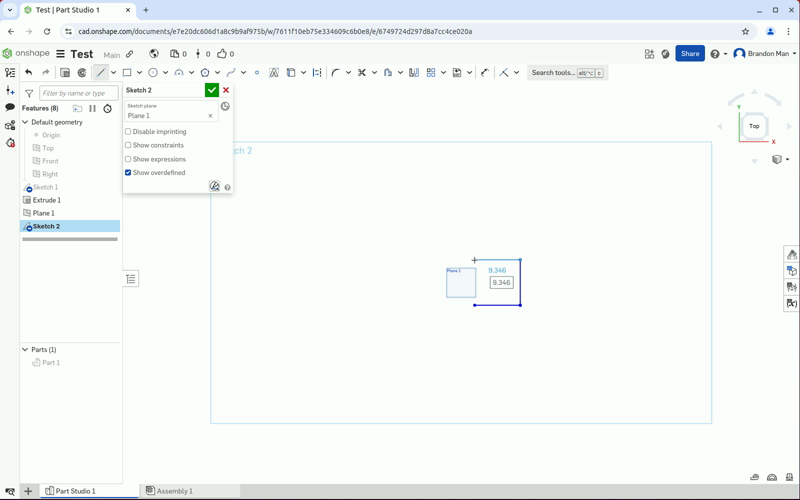
key_up(shift)
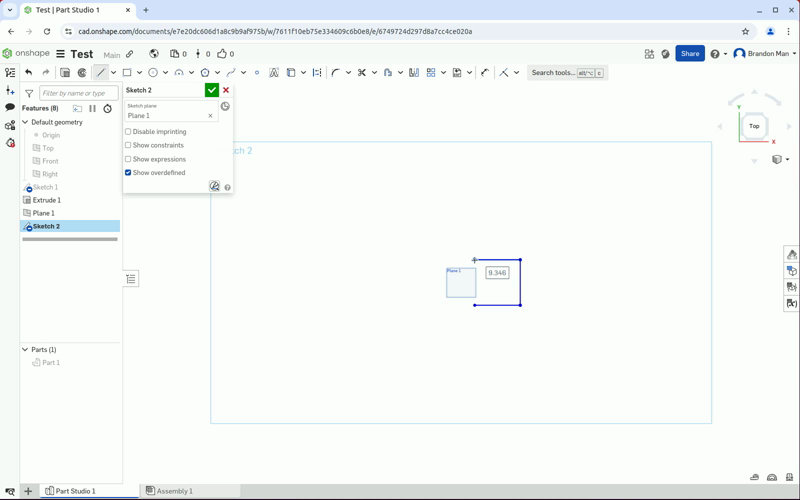
mouse_move(504, 259)
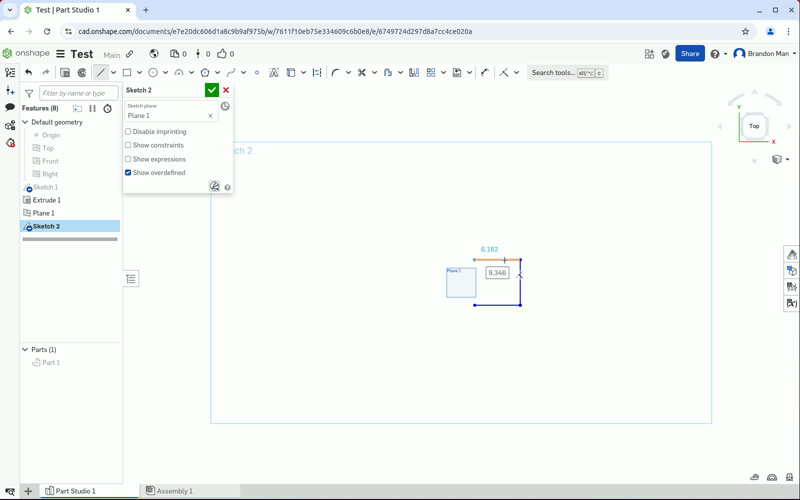
key_down(shift)
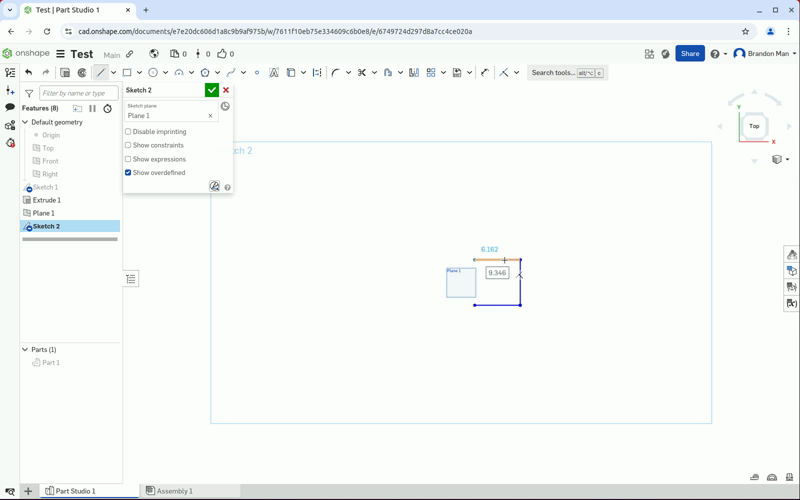
mouse_move(474, 305)
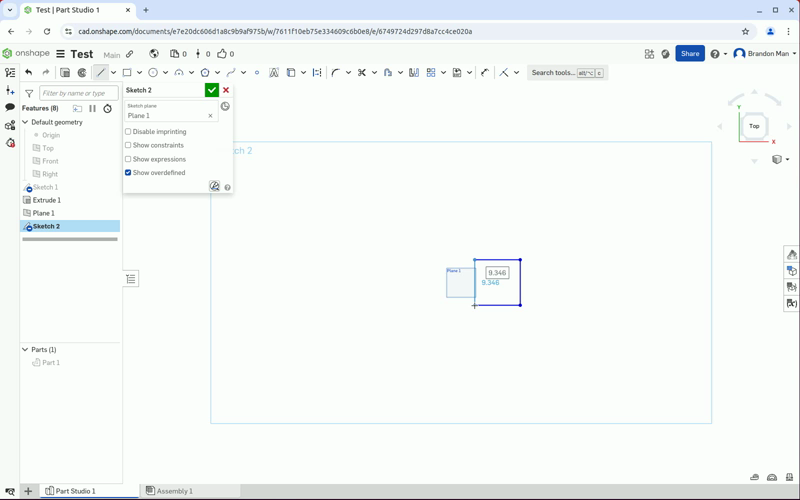
key_up(shift)
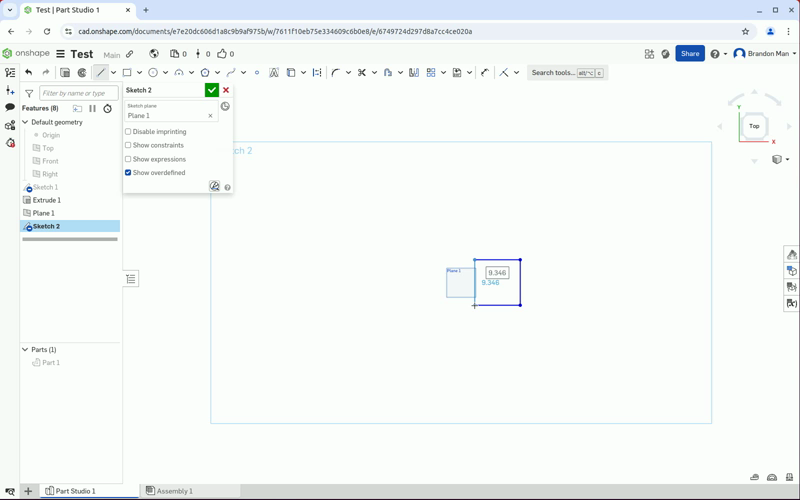
click(474, 305)
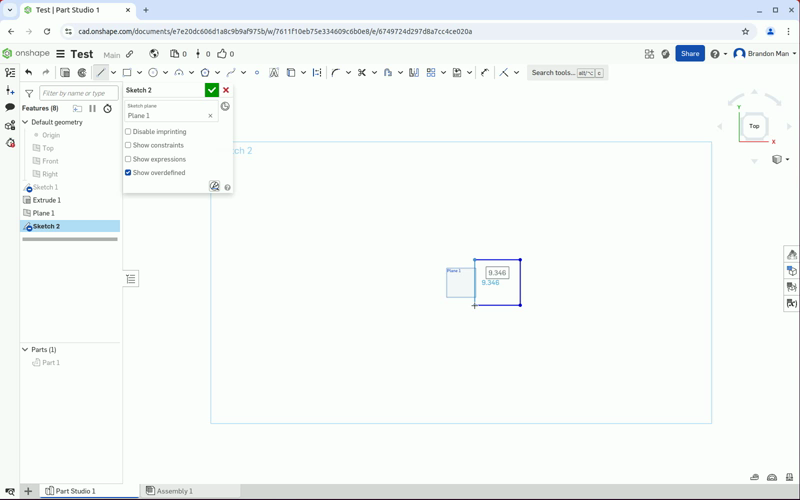
key(esc)
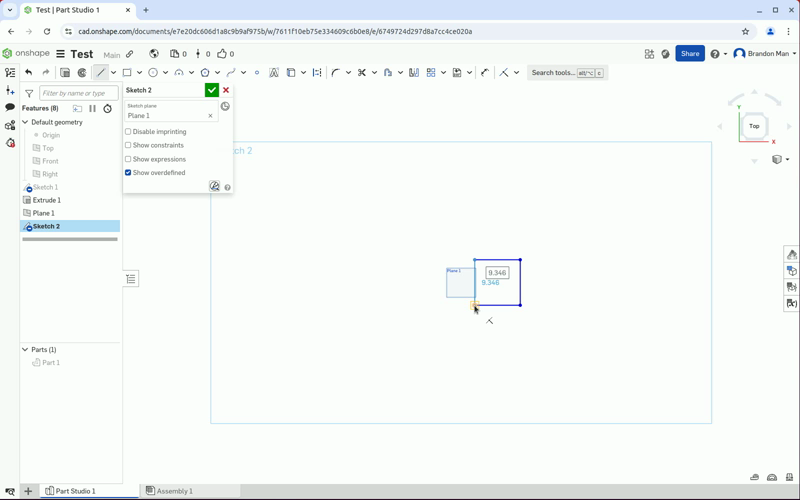
mouse_move(511, 276)
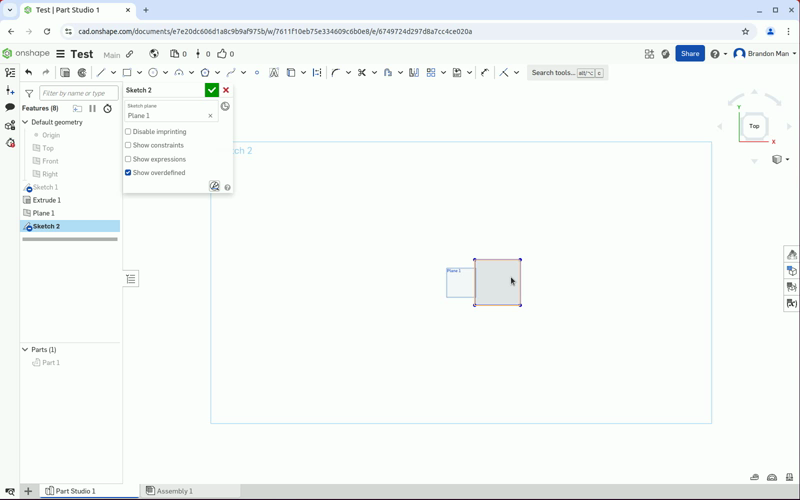
click(511, 276)
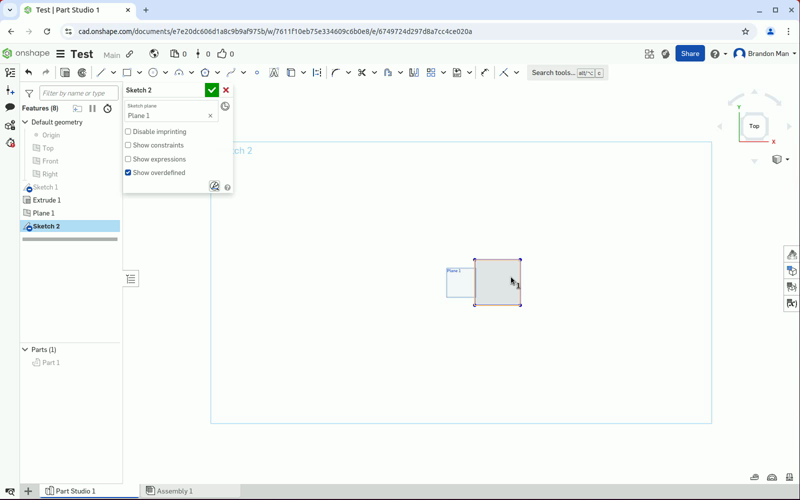
mouse_move(73, 352)
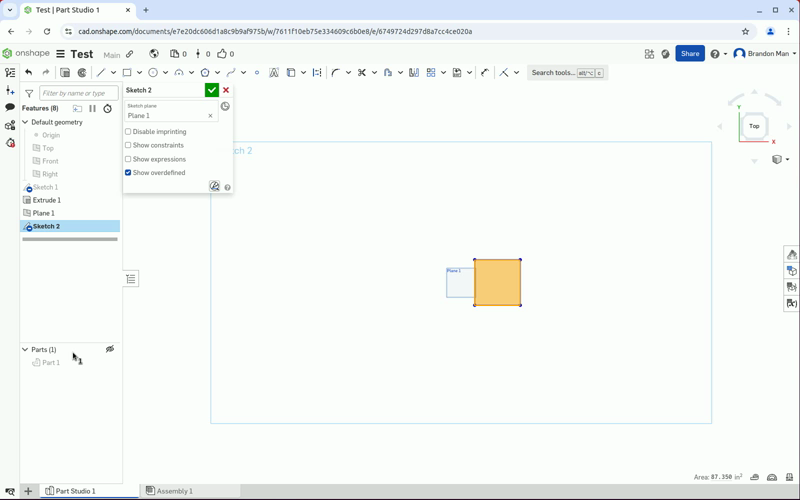
key(shift+y)
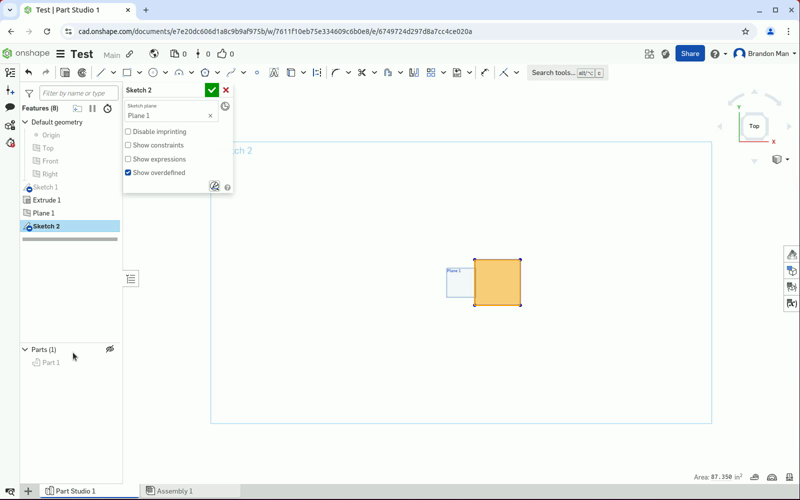
key(shift+e)
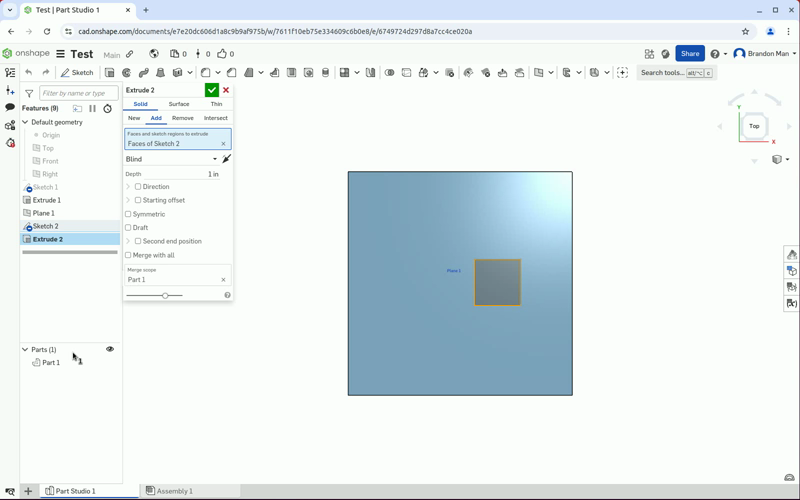
mouse_move(143, 106)
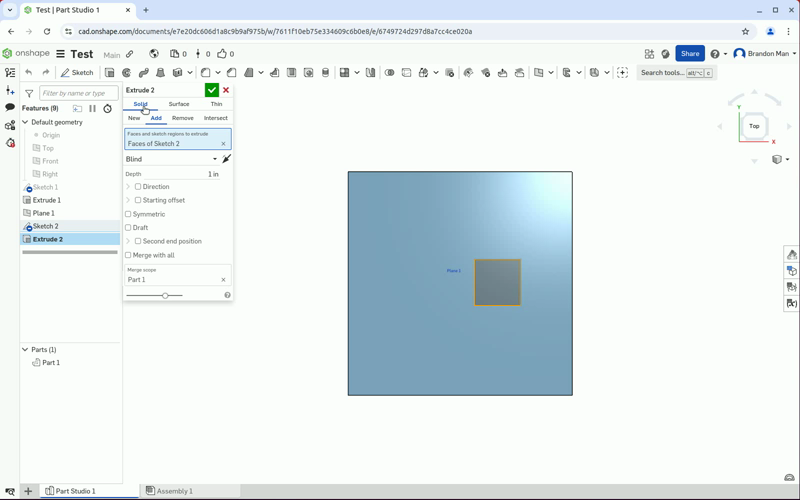
click(143, 106)
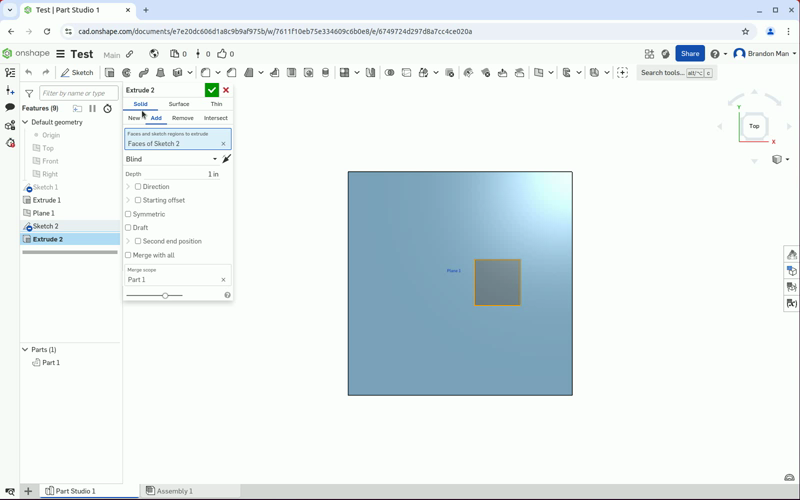
mouse_move(137, 120)
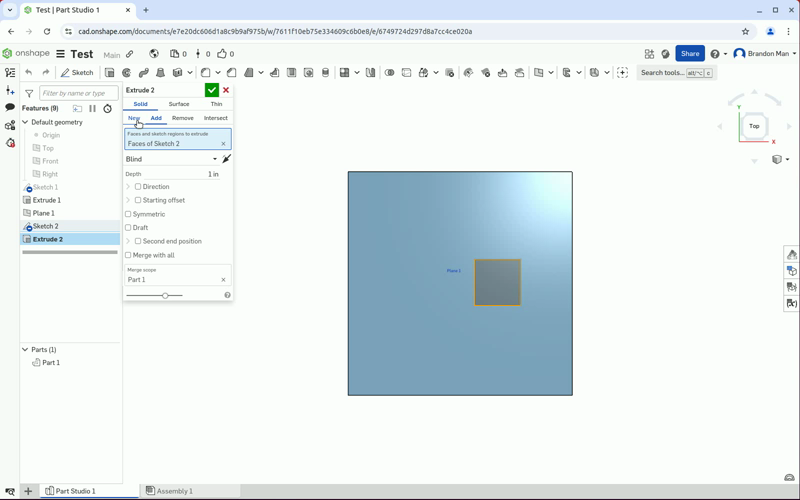
click(137, 120)
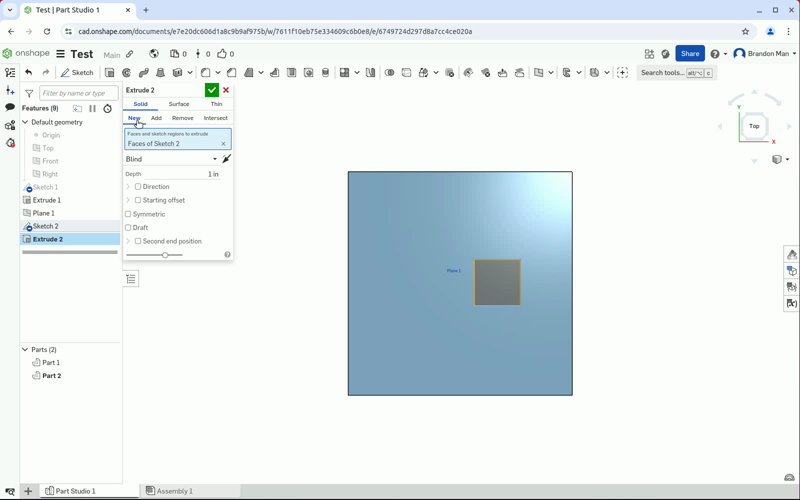
key(tab, 4)
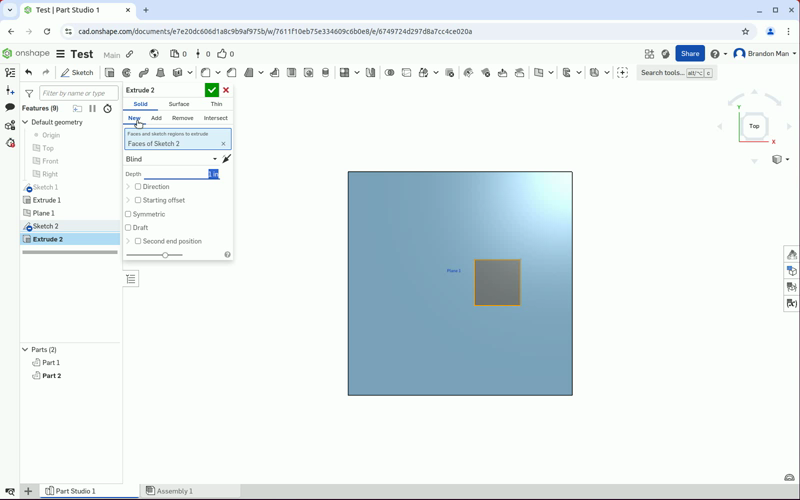
text(-0.241)
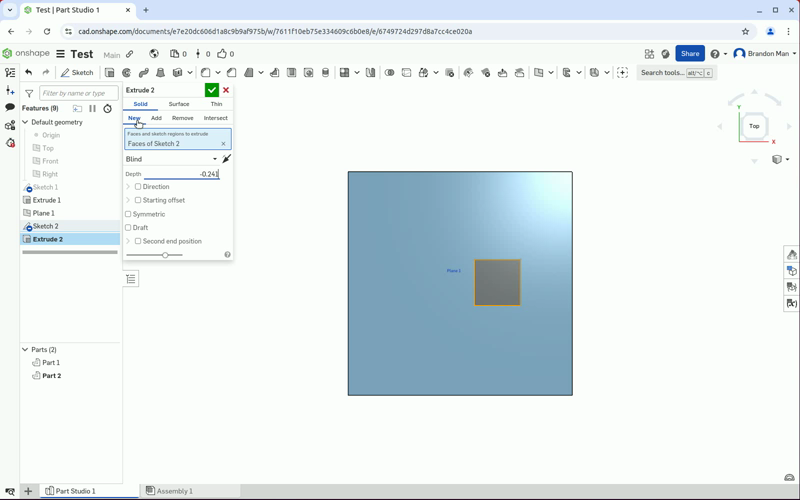
key(enter)
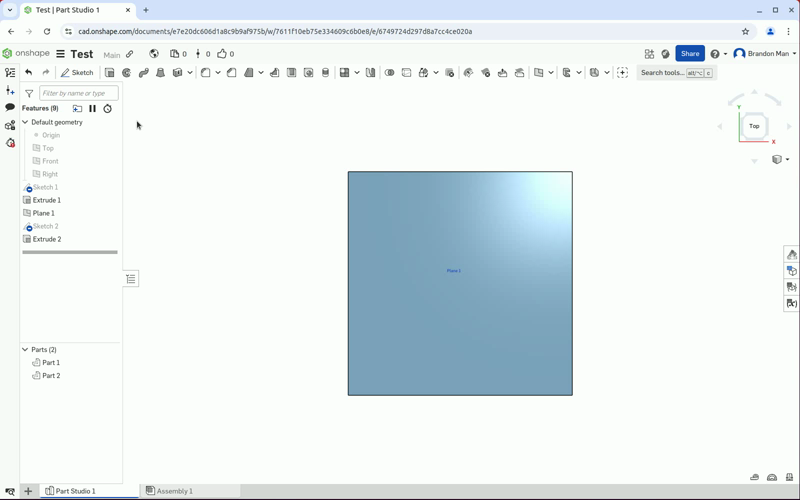
key(shift+h)
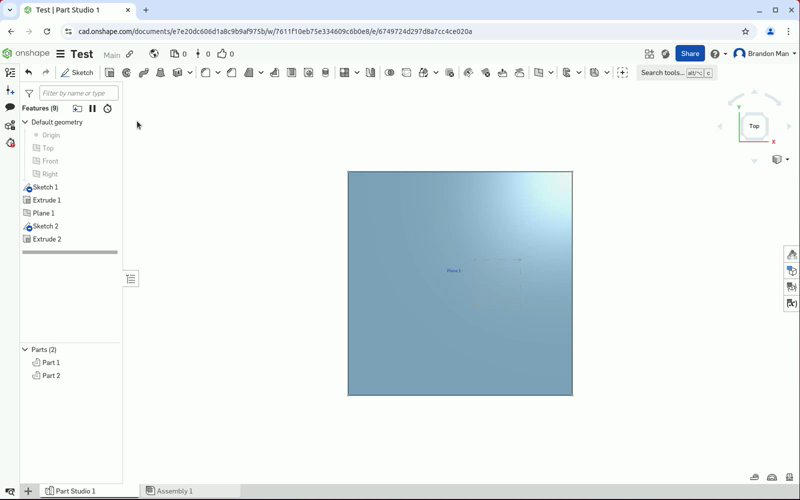
key(shift+h)
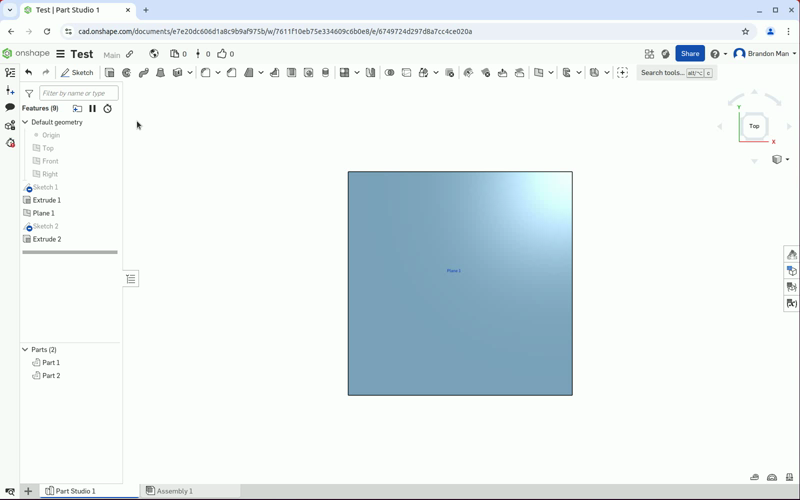
mouse_move(73, 189)
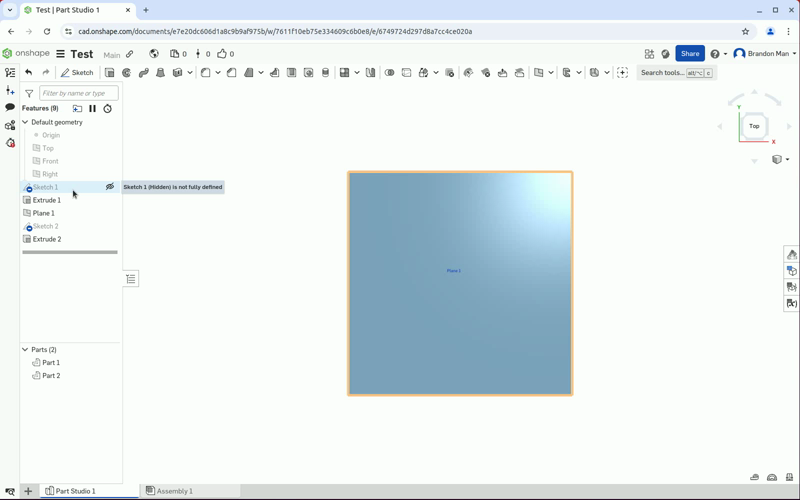
click(73, 189)
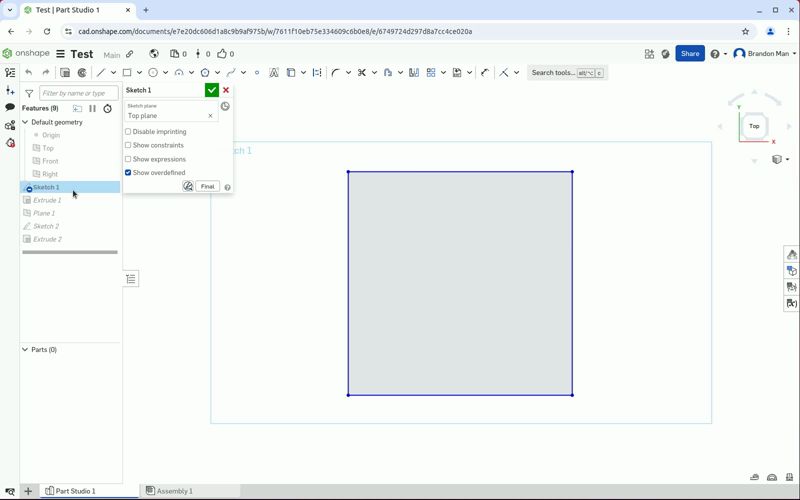
mouse_move(229, 92)
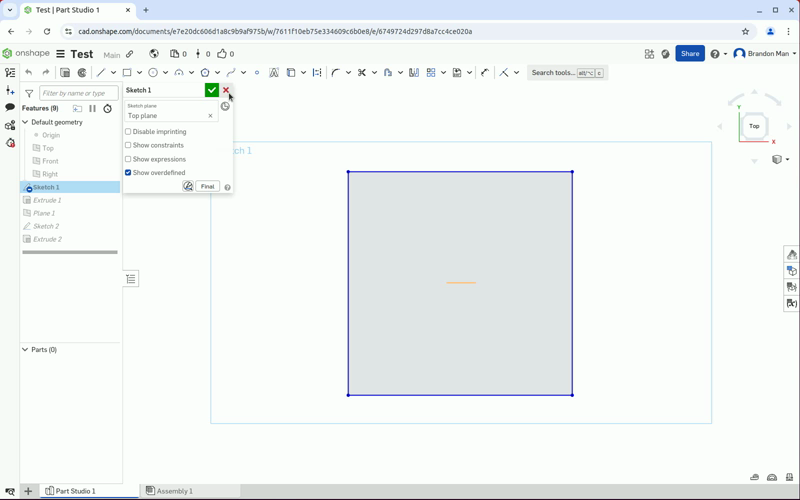
click(229, 92)
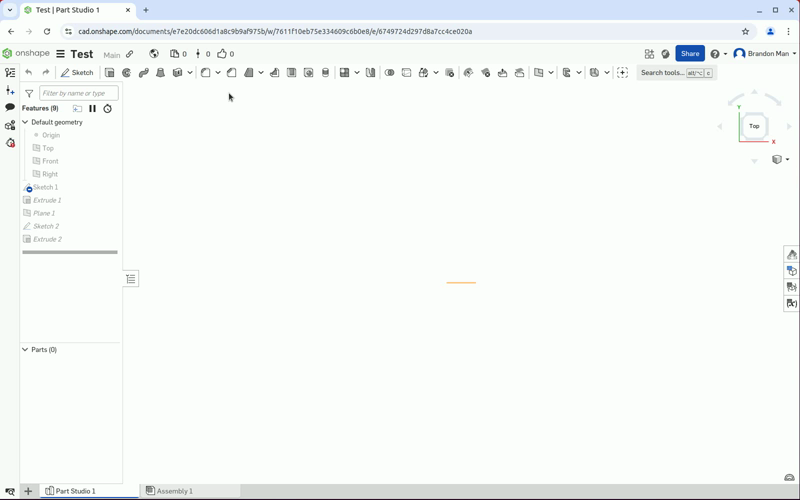
key(shift+s)
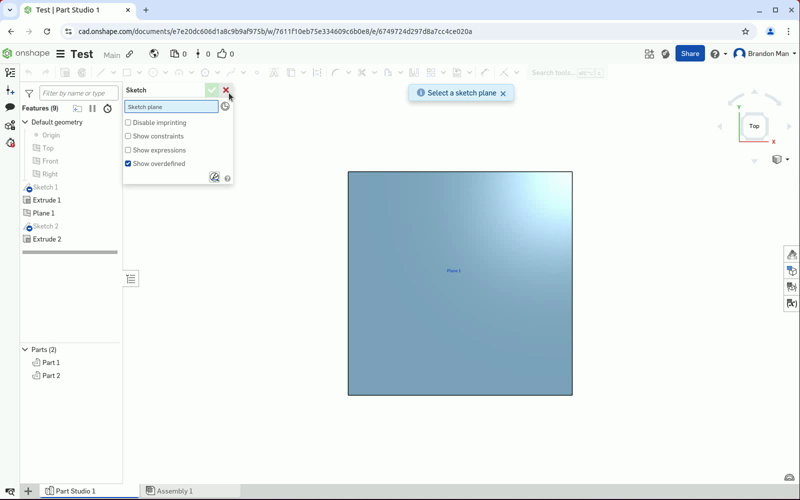
mouse_move(73, 215)
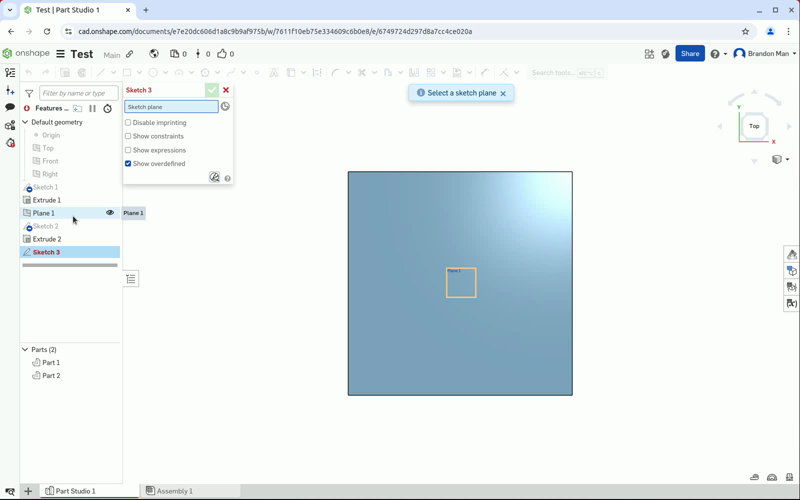
click(73, 215)
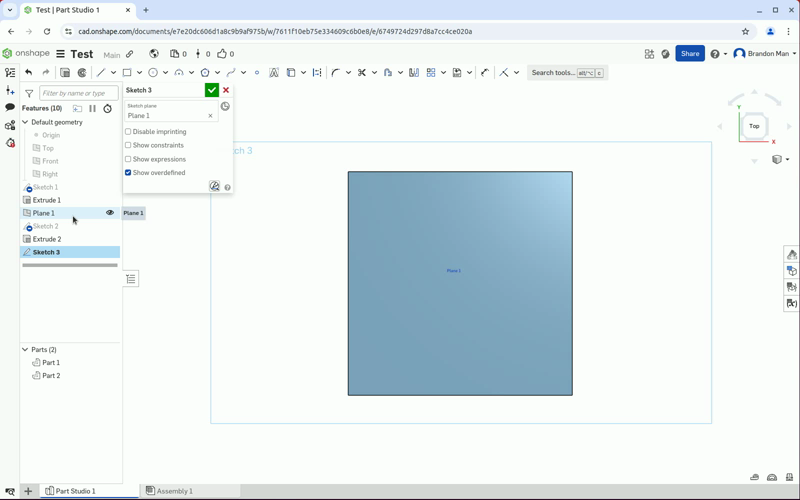
mouse_move(73, 352)
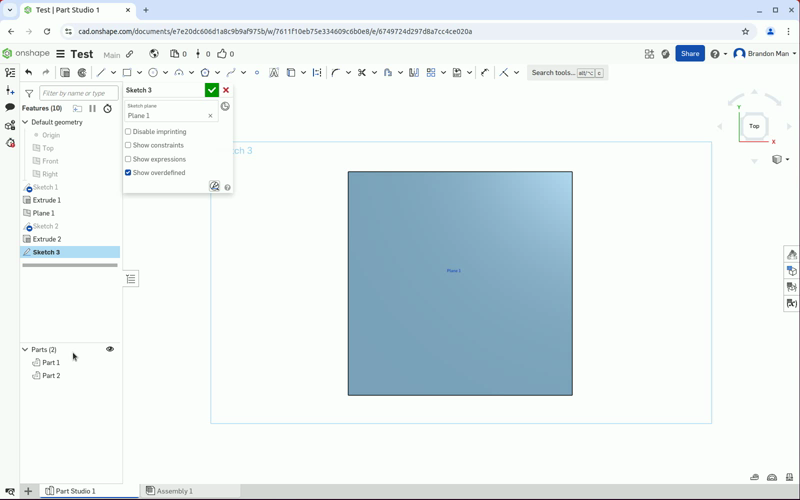
key(y)
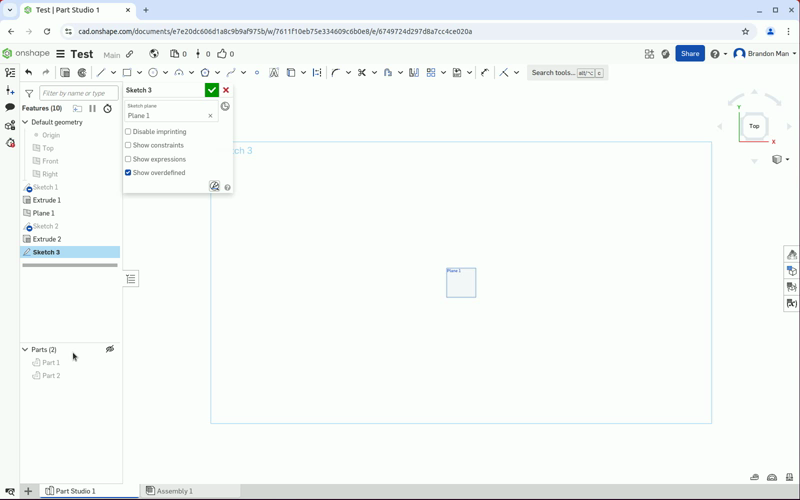
key(l)
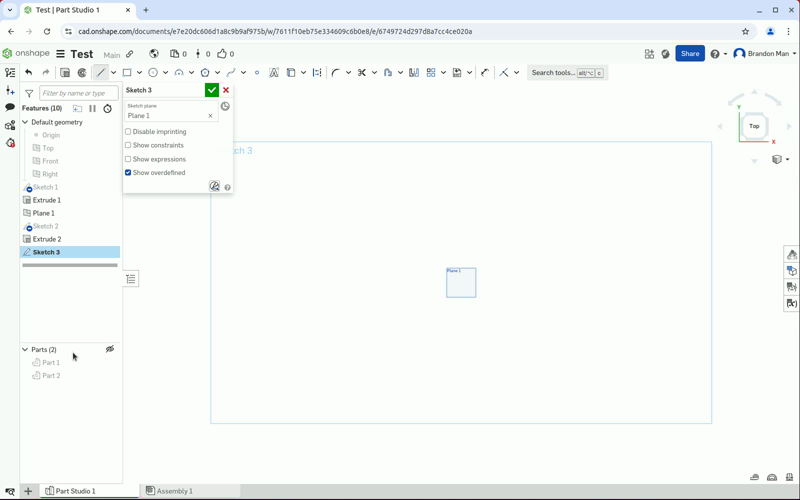
key_down(shift)
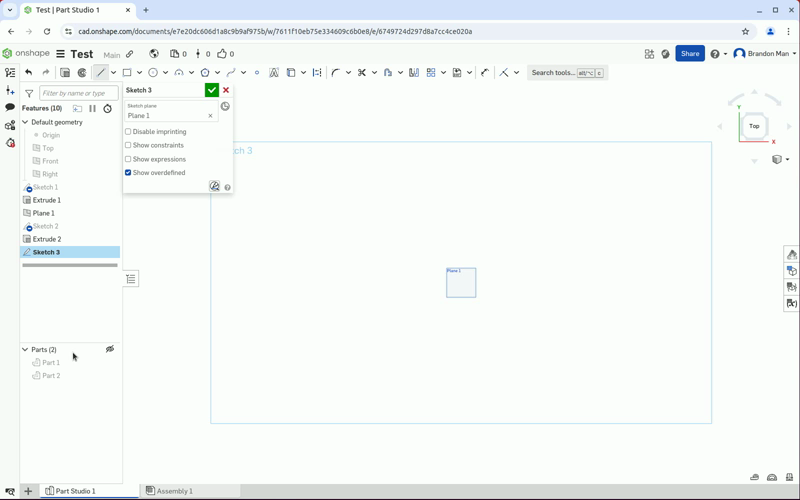
mouse_move(401, 305)
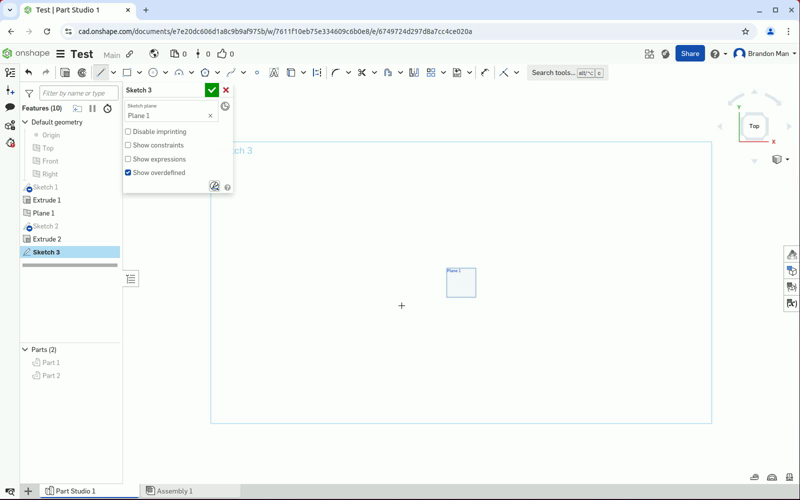
click(401, 305)
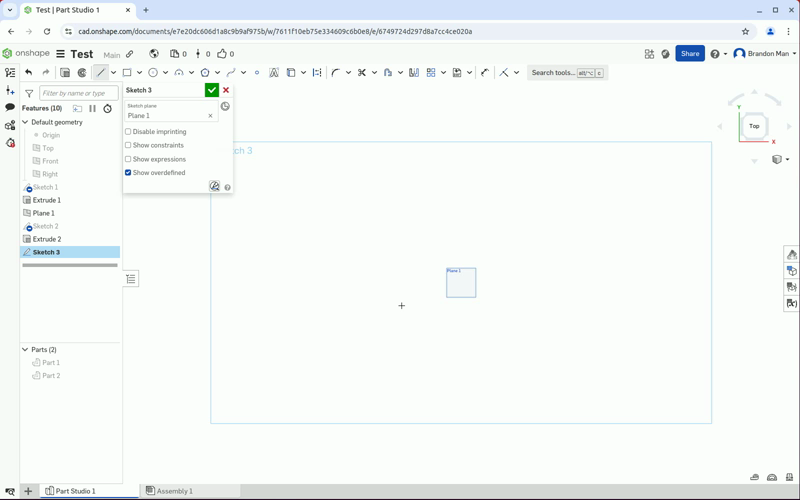
key_up(shift)
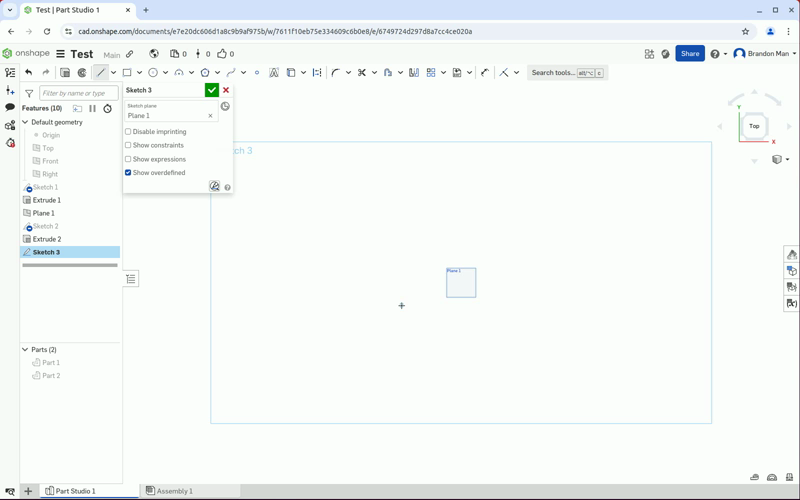
key_down(shift)
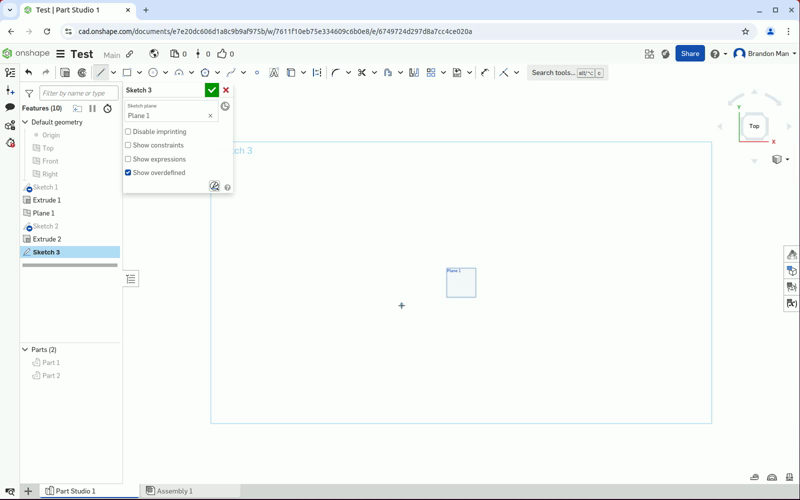
mouse_move(431, 305)
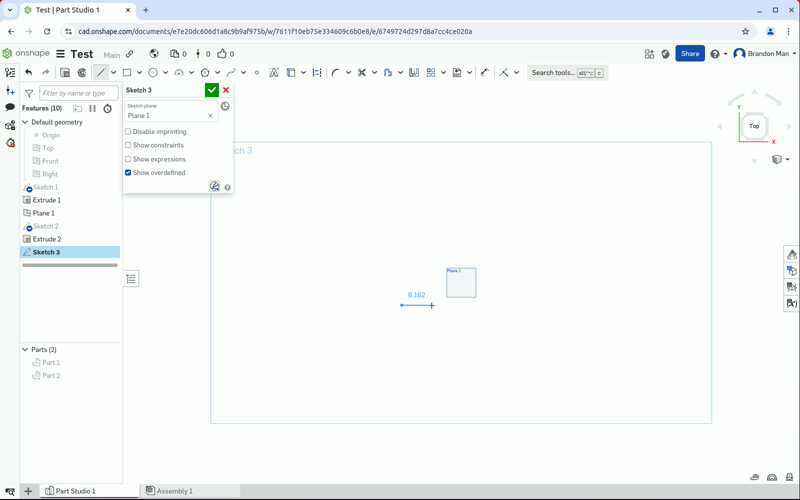
mouse_move(447, 305)
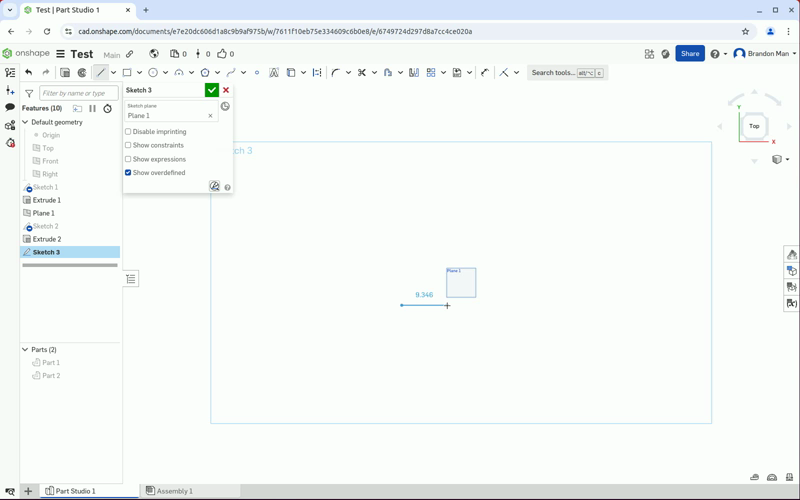
click(447, 305)
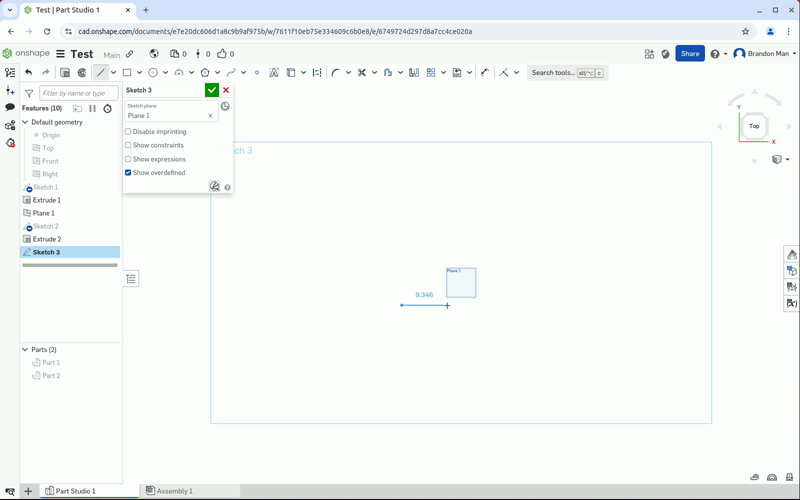
key_up(shift)
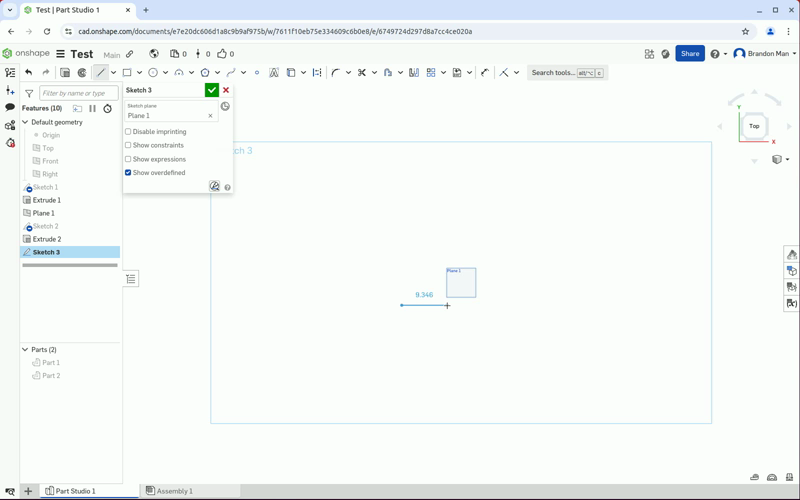
key_down(shift)
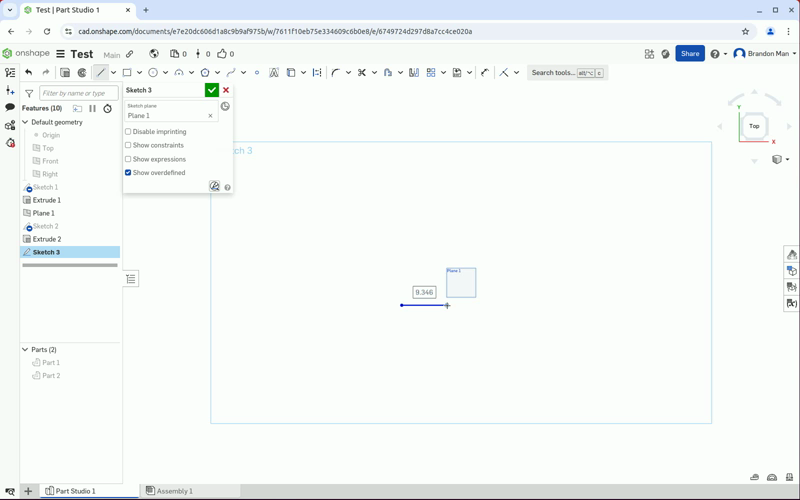
mouse_move(477, 305)
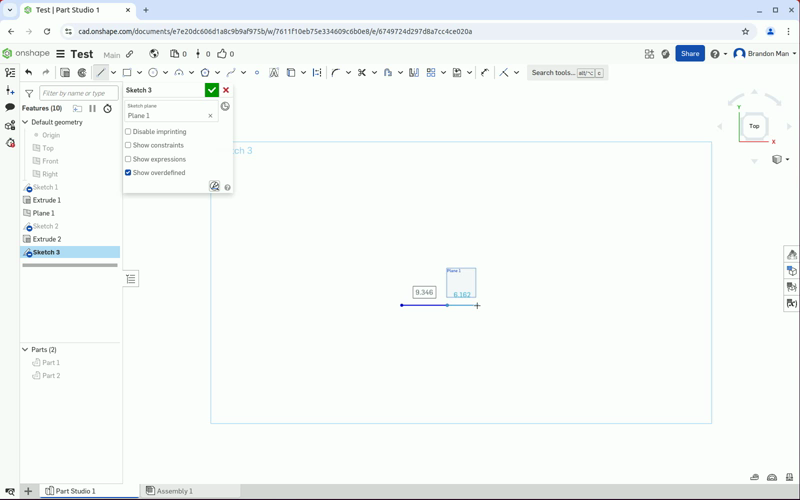
mouse_move(447, 259)
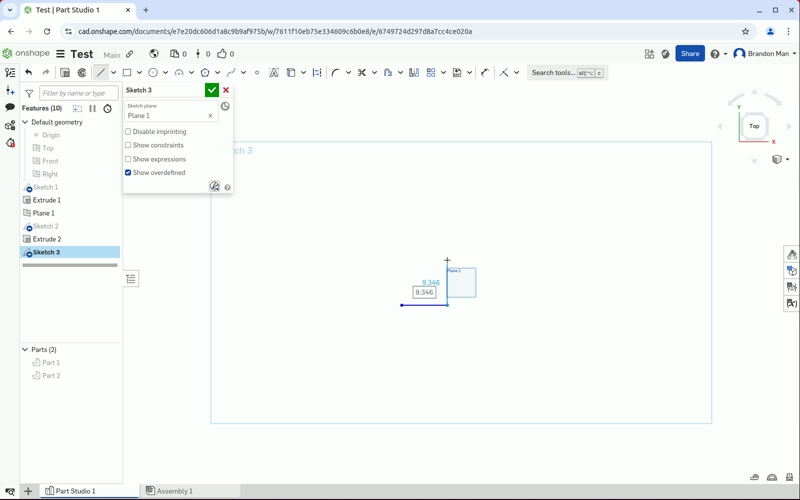
click(447, 259)
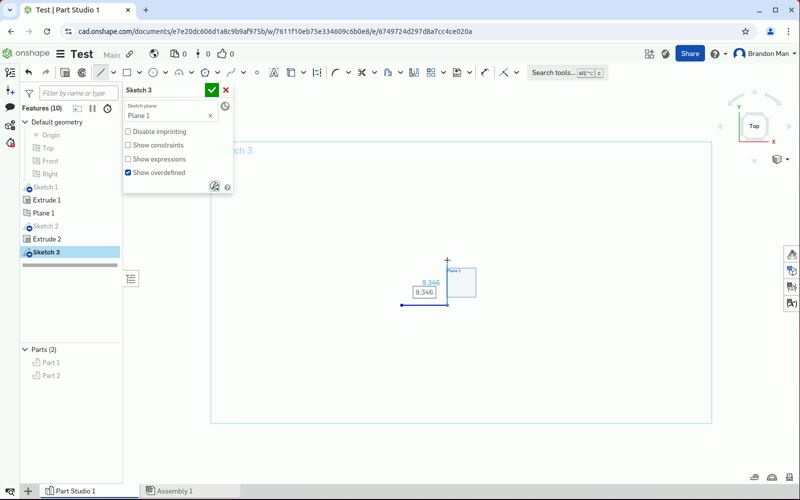
key_up(shift)
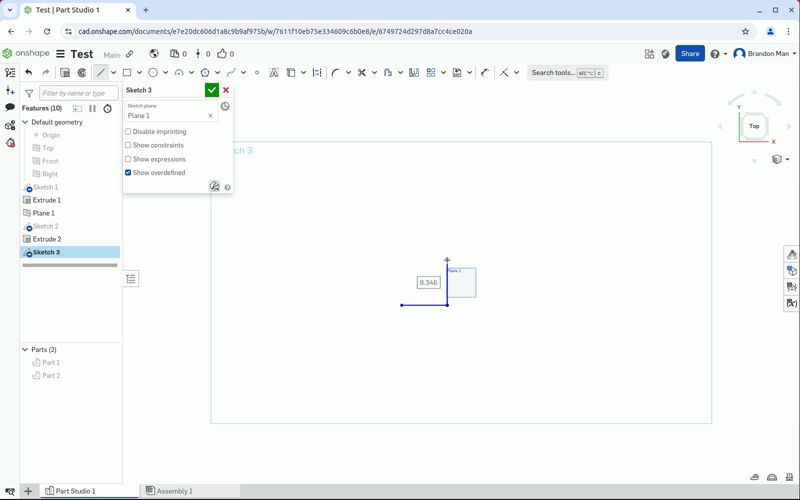
key_down(shift)
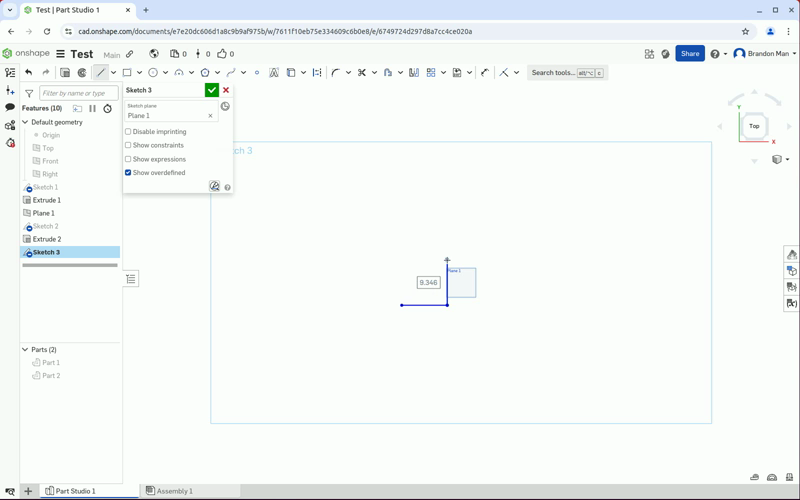
mouse_move(477, 259)
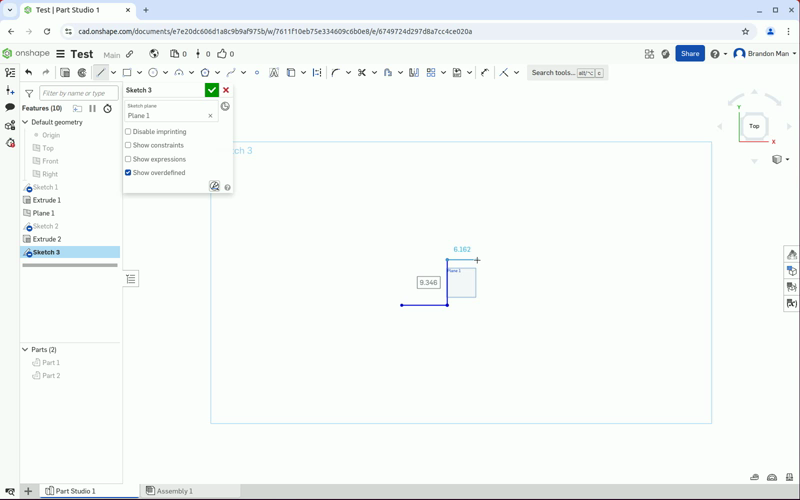
mouse_move(401, 259)
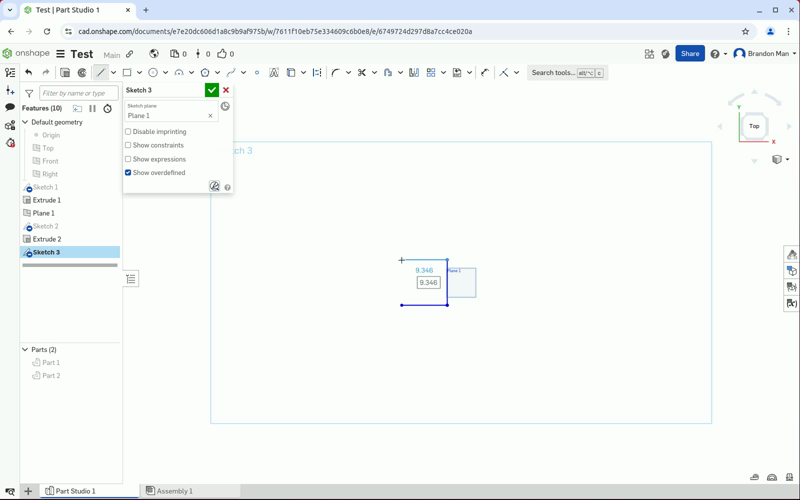
click(401, 259)
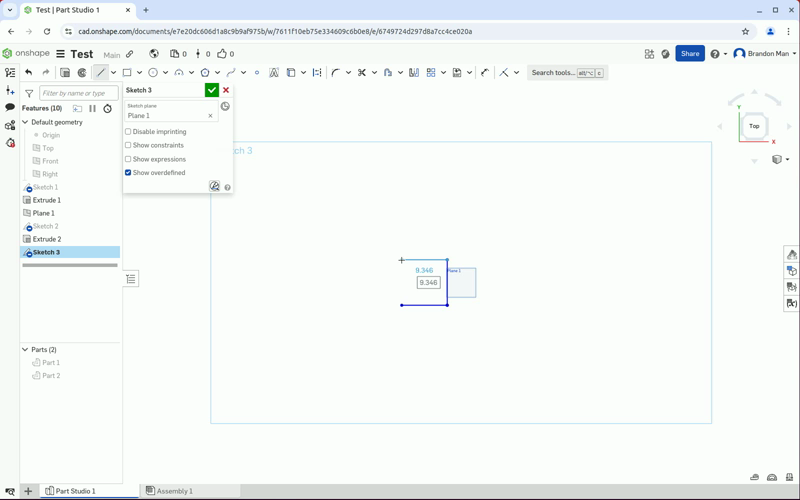
key_up(shift)
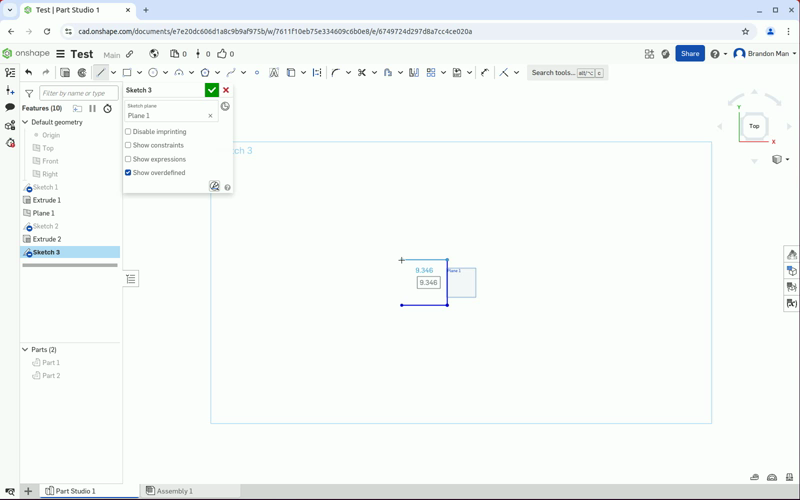
mouse_move(431, 259)
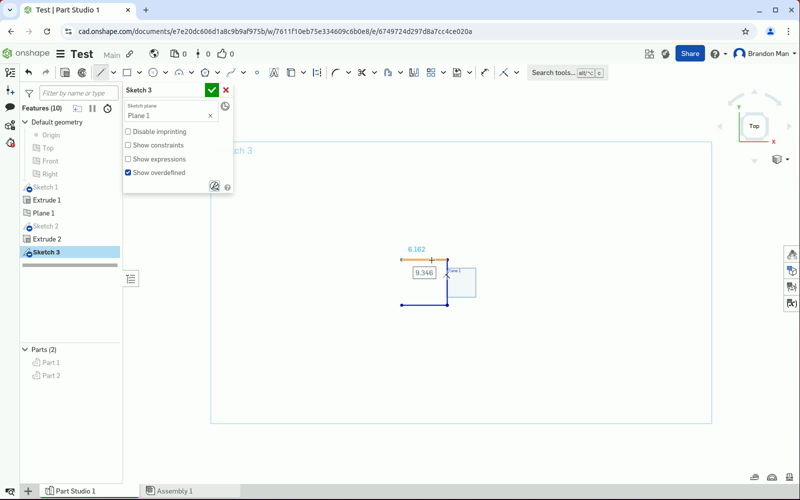
key_down(shift)
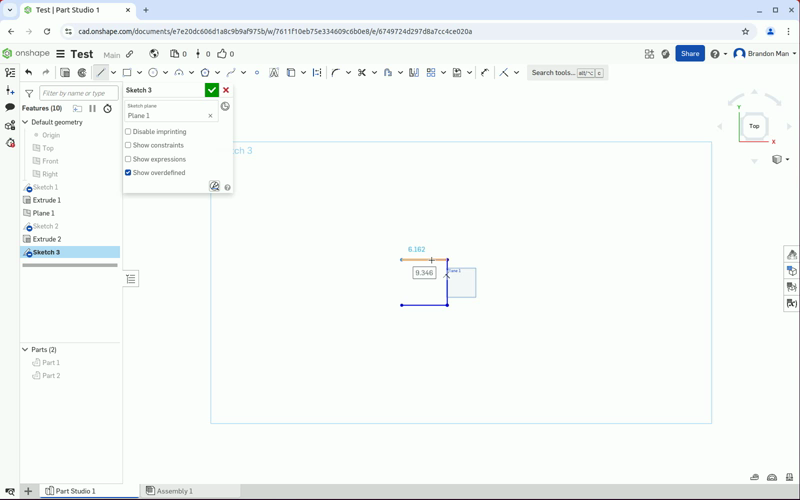
mouse_move(401, 305)
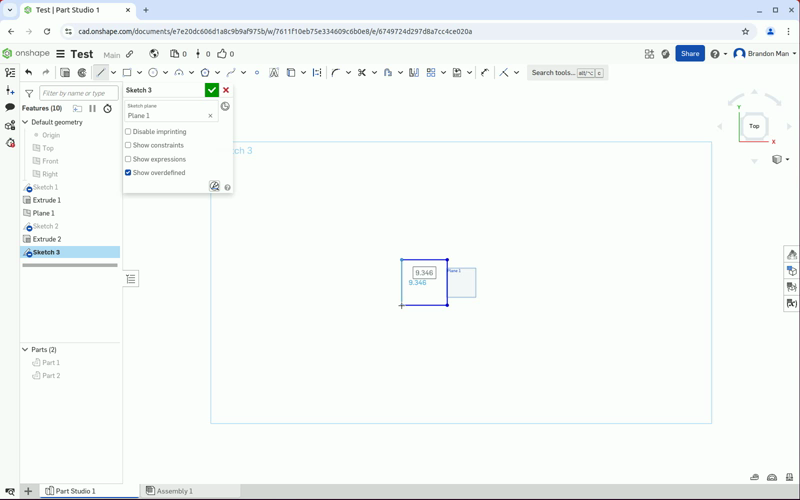
key_up(shift)
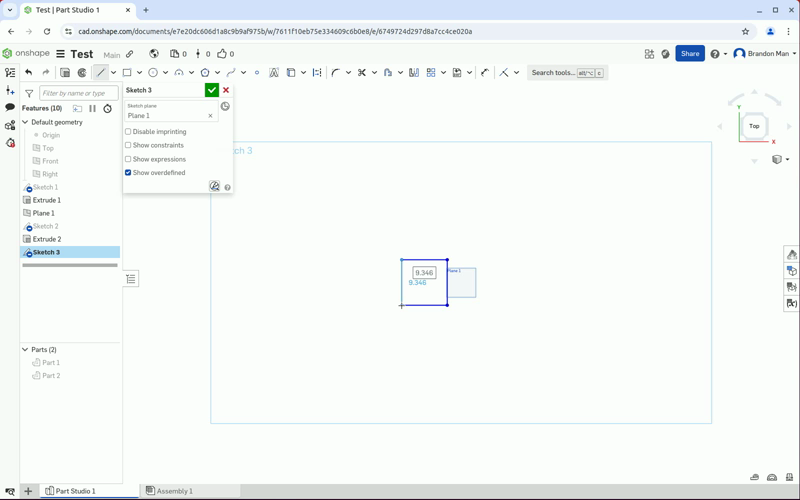
click(401, 305)
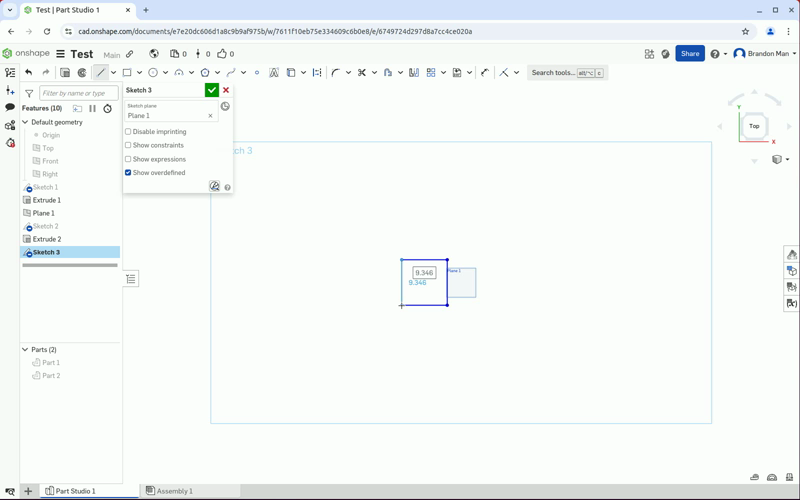
key(esc)
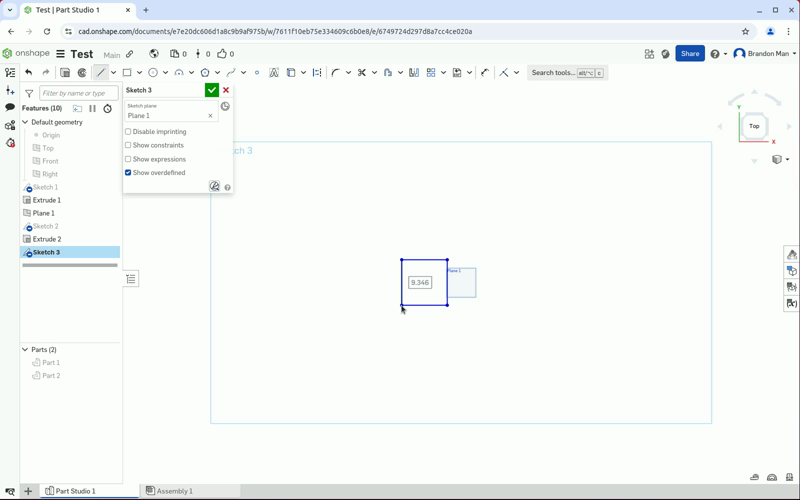
mouse_move(439, 275)
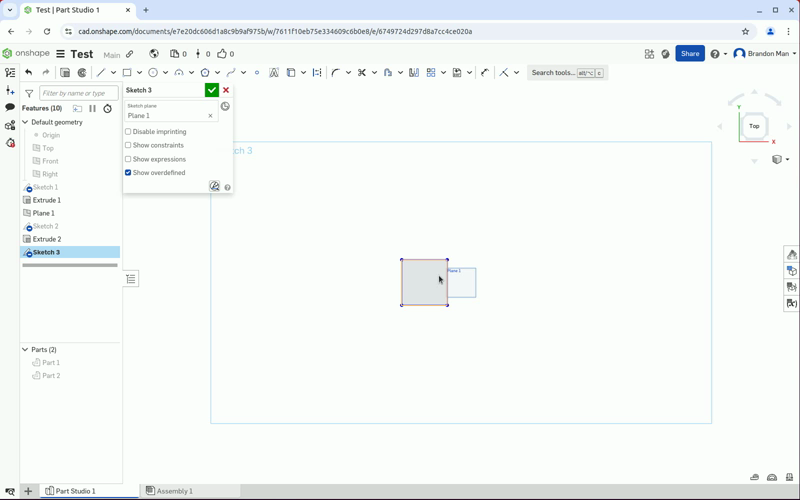
click(439, 275)
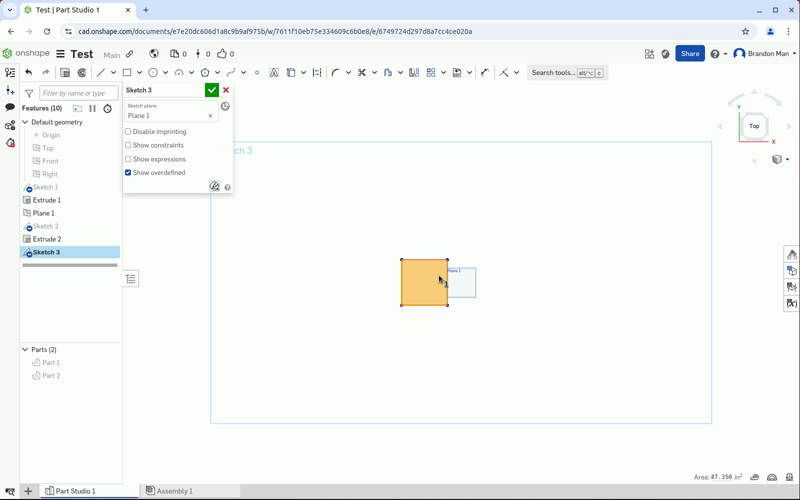
mouse_move(73, 352)
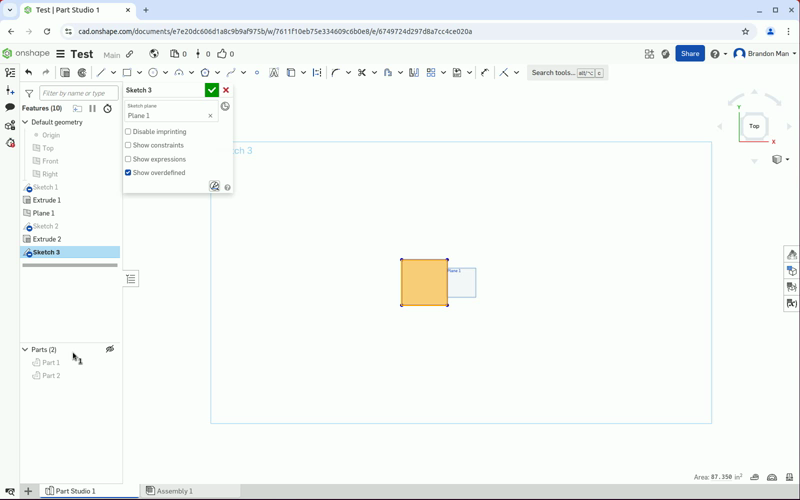
key(shift+y)
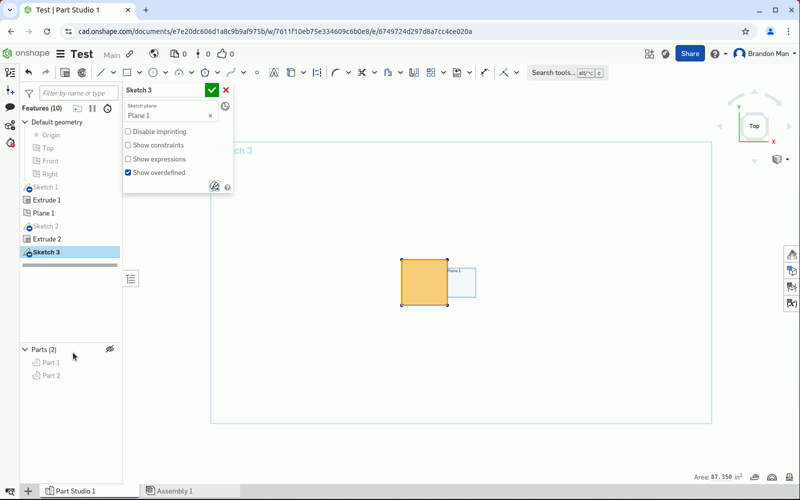
key(shift+e)
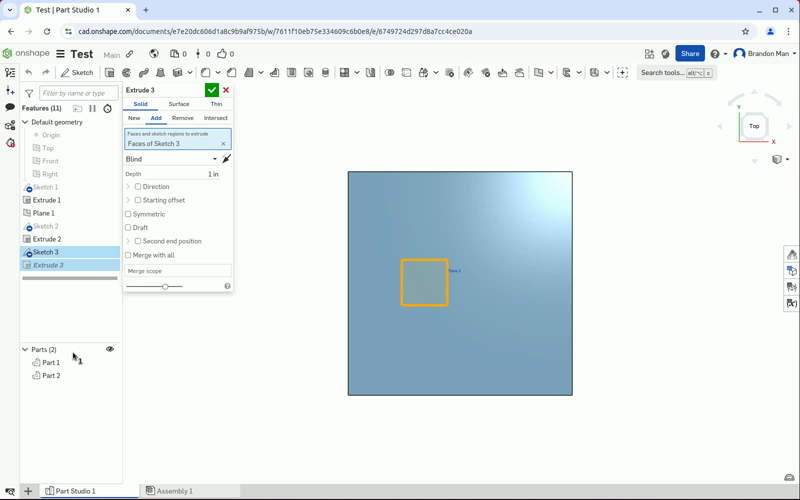
mouse_move(143, 106)
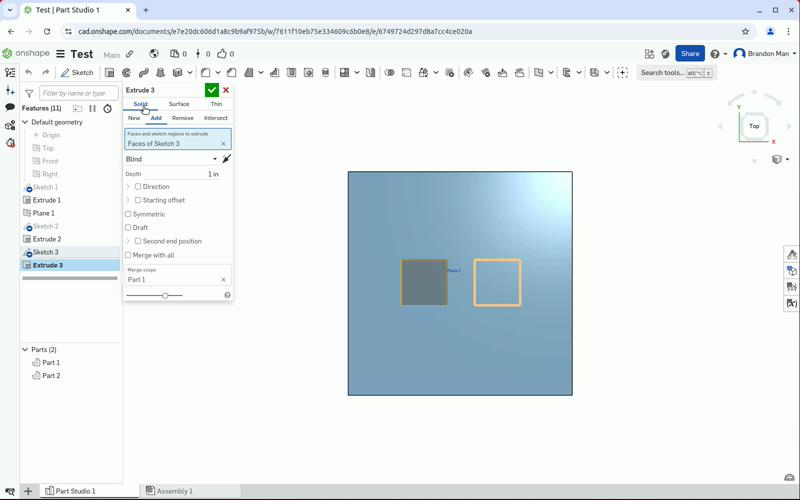
click(143, 106)
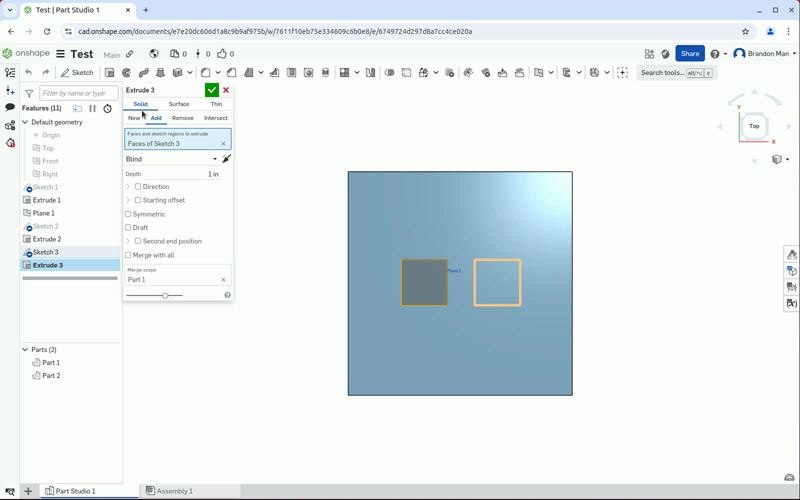
mouse_move(137, 120)
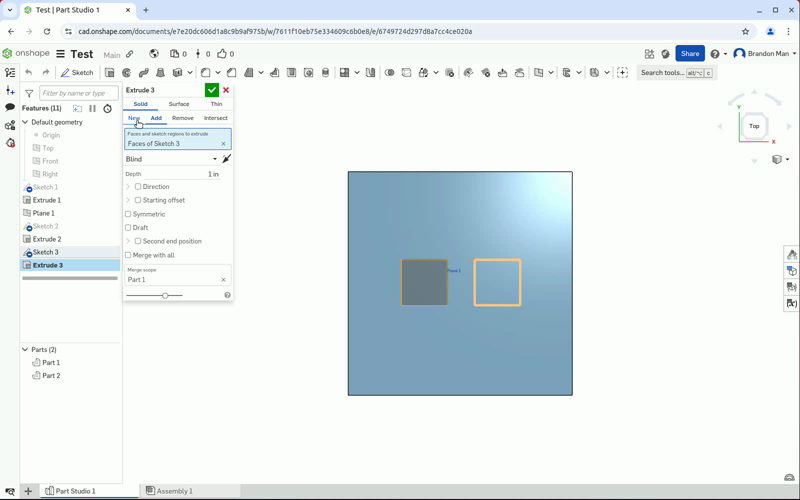
click(137, 120)
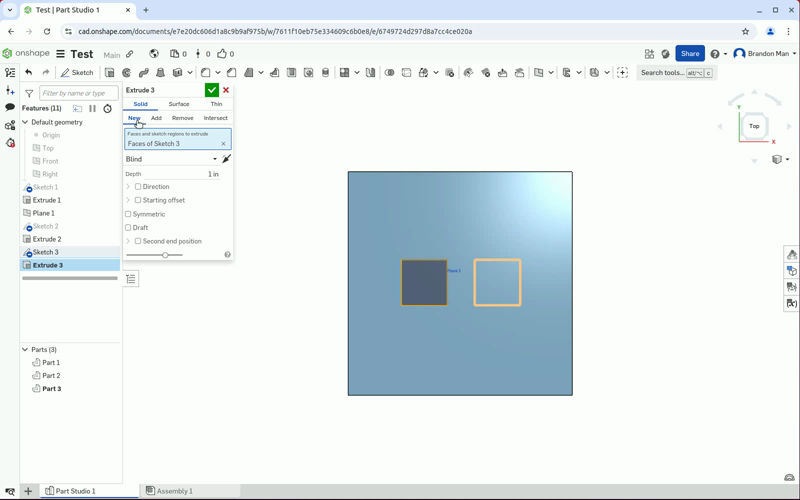
key(tab, 4)
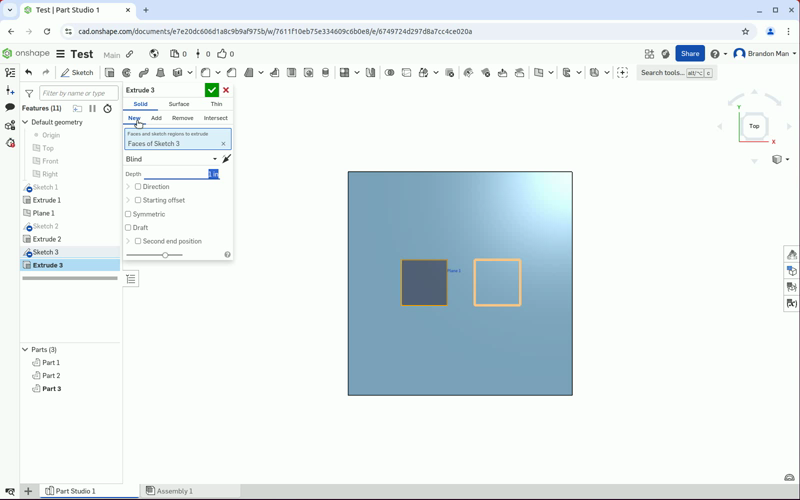
text(-0.241)
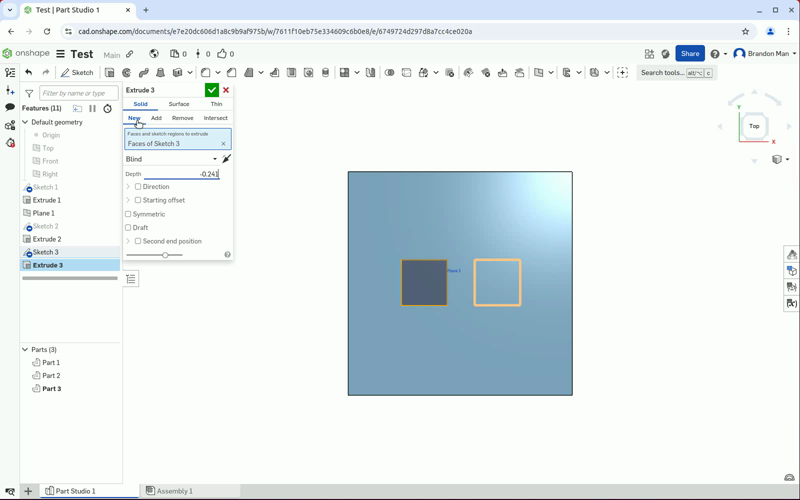
key(enter)
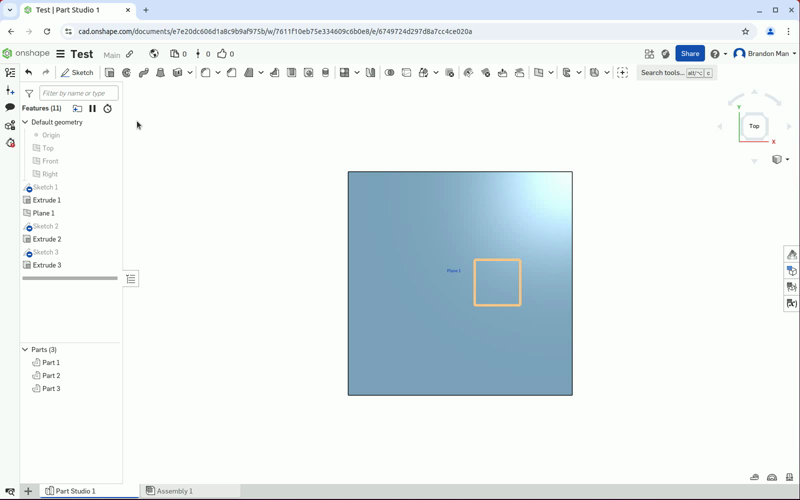
key(shift+h)
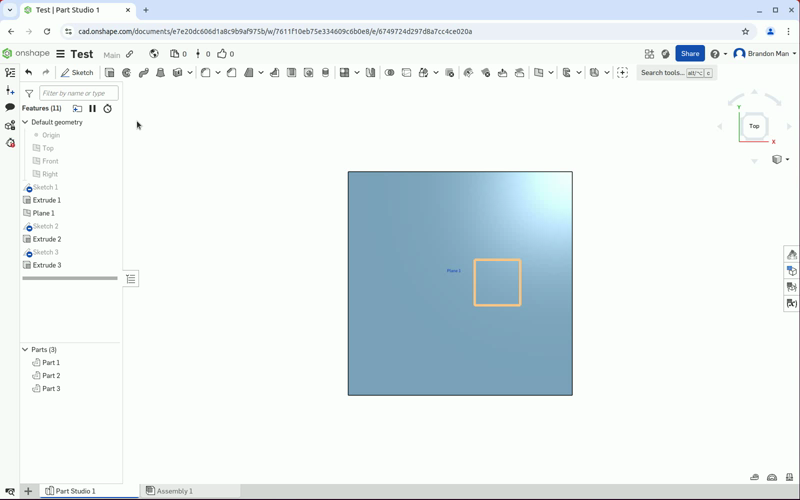
key(shift+h)
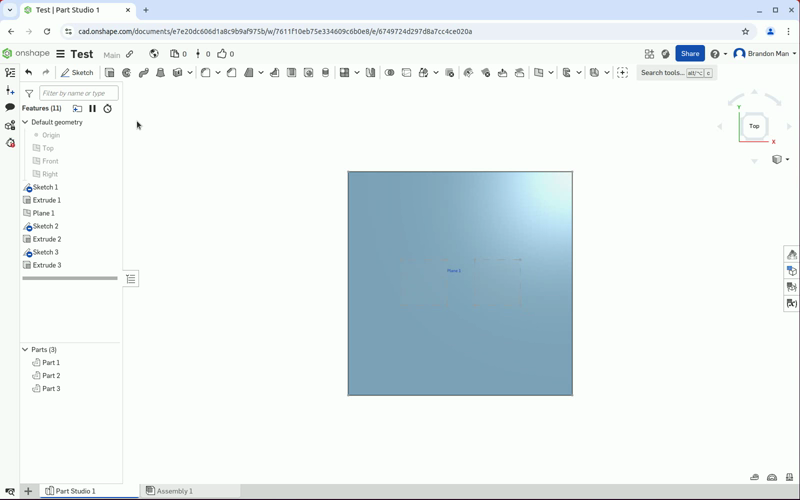
key(shift+7)
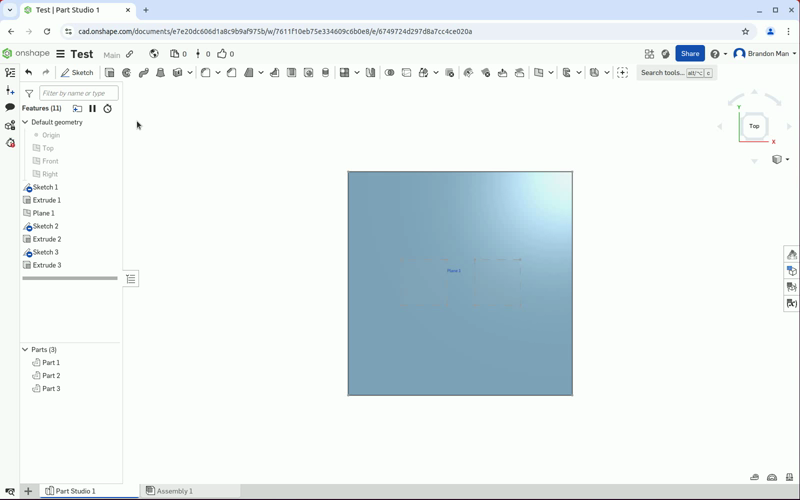
key(up, 3)
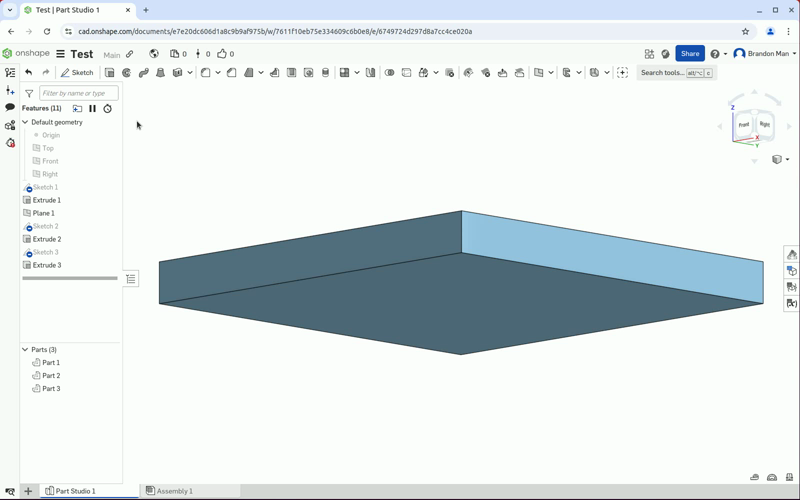
key(left, 3)
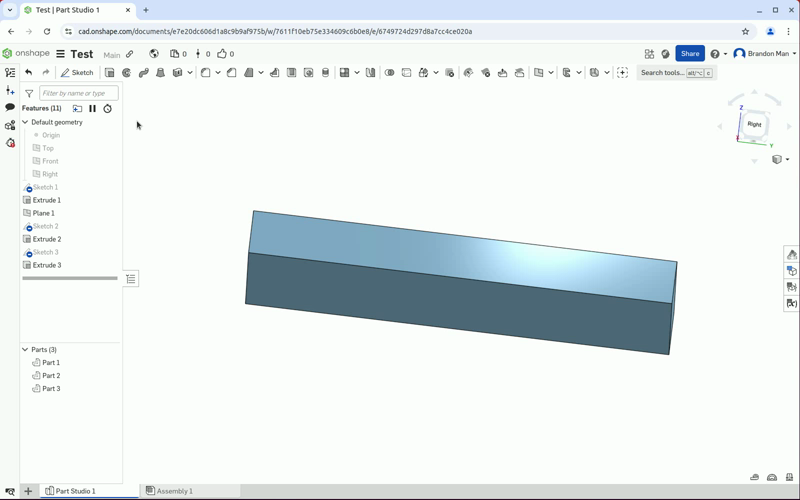
key(right, 3)
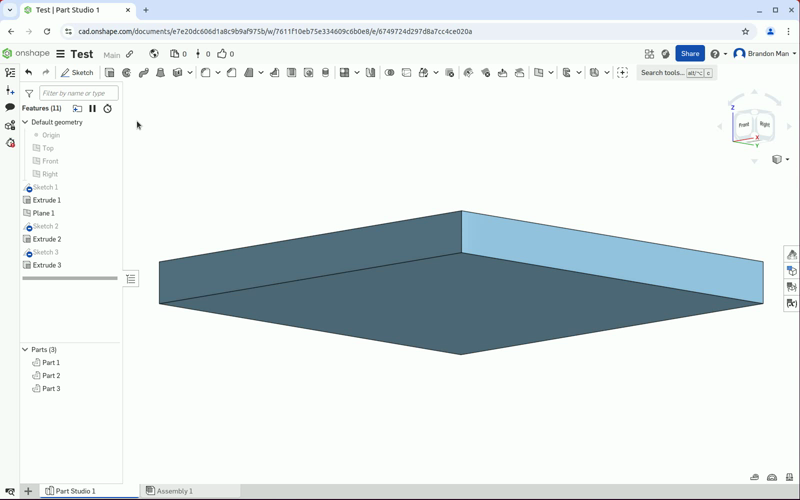
key(down, 3)
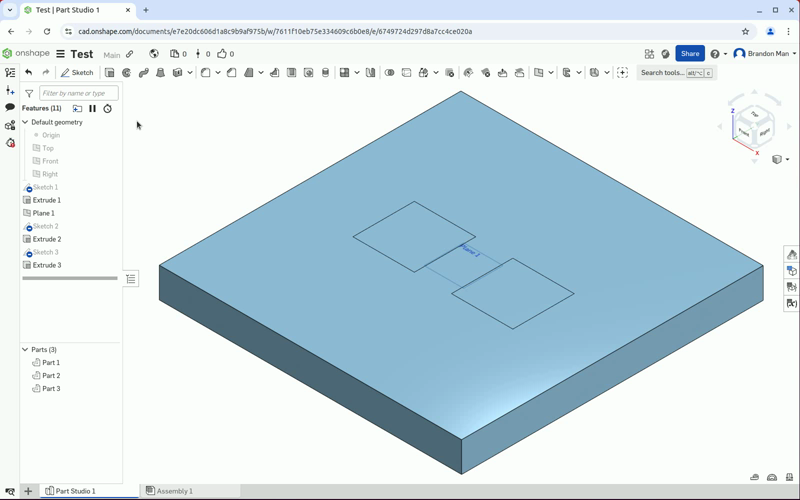
mouse_move(73, 189)
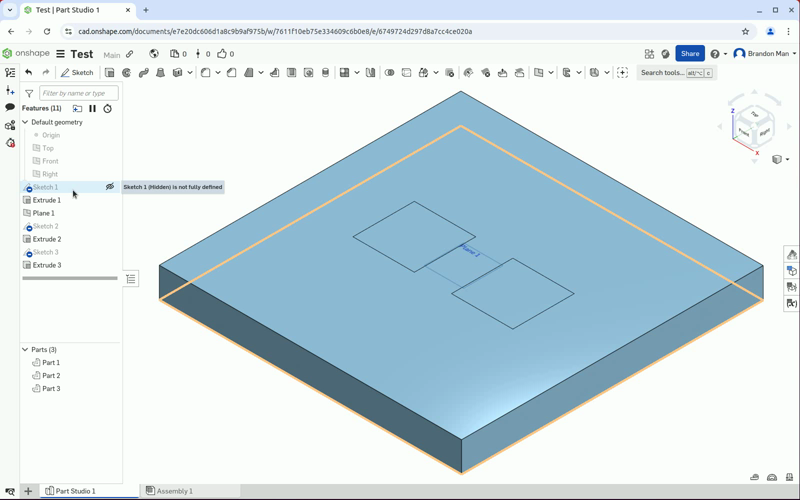
click(73, 189)